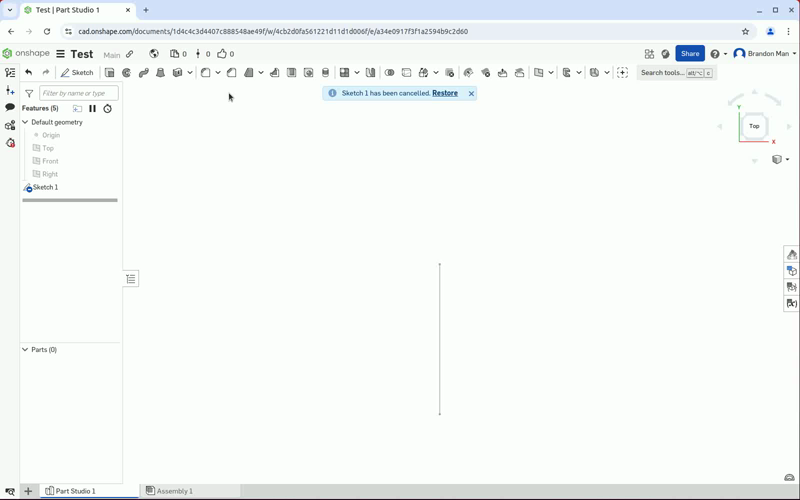
key(shift+h)
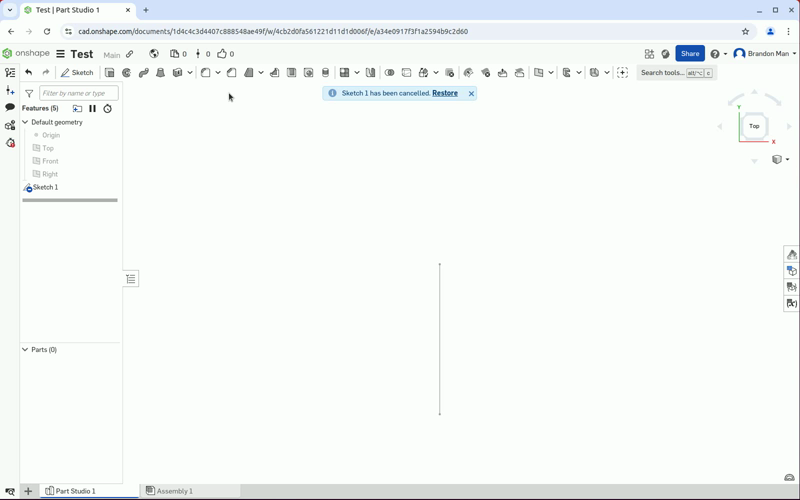
mouse_move(73, 352)
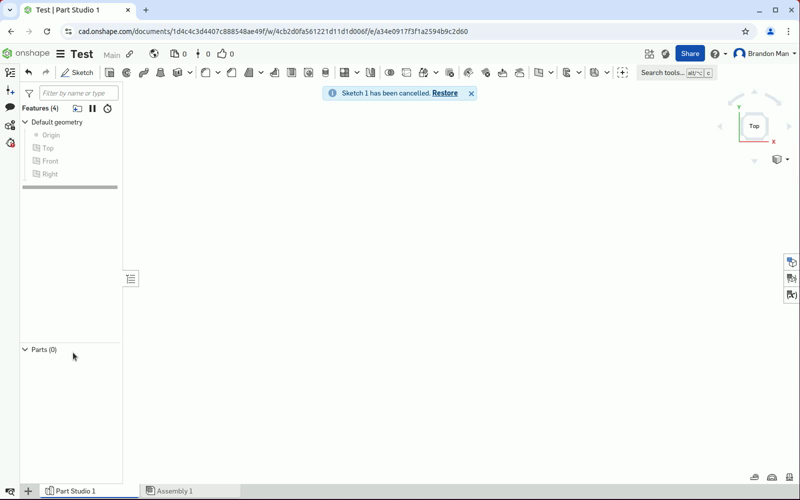
key(y)
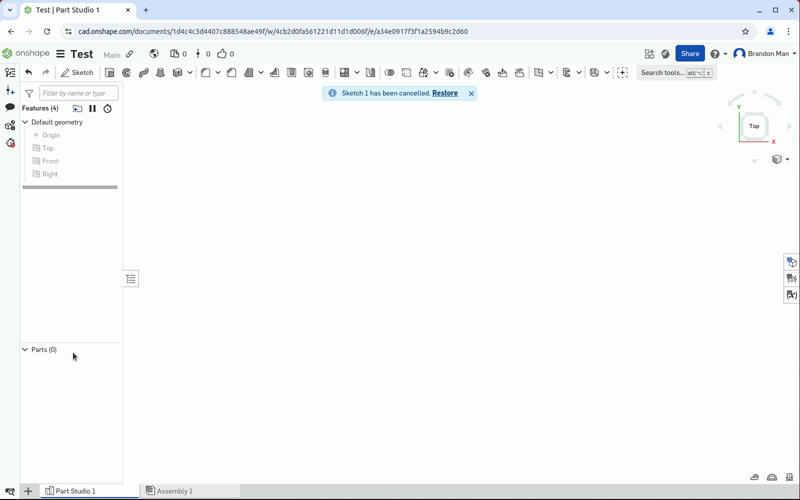
key(shift+p)
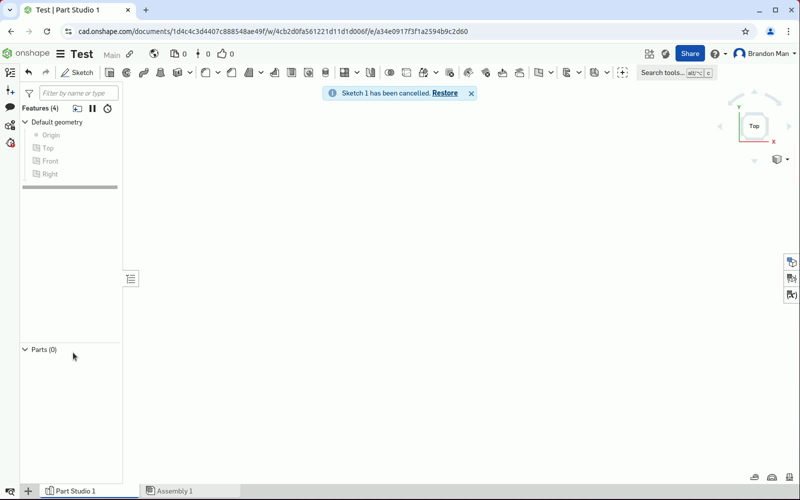
key(space)
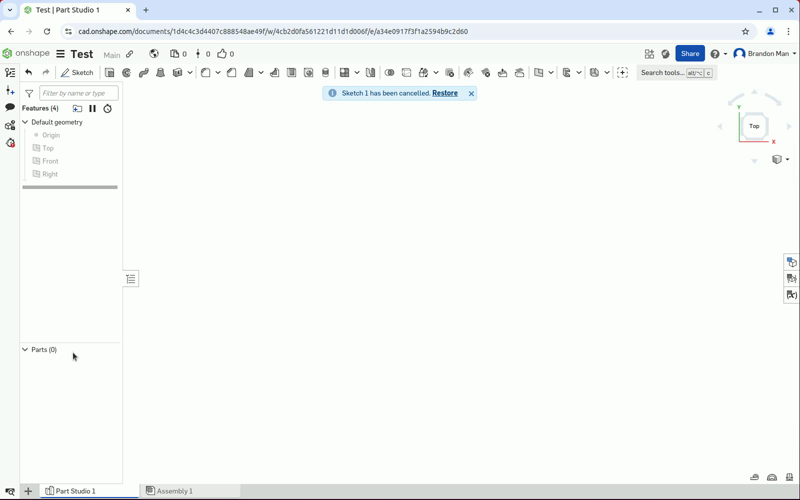
key_down(shift)
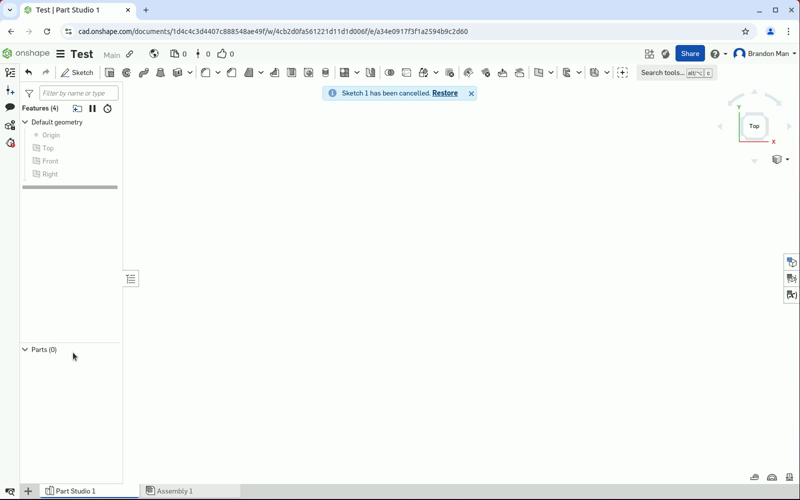
key(up)
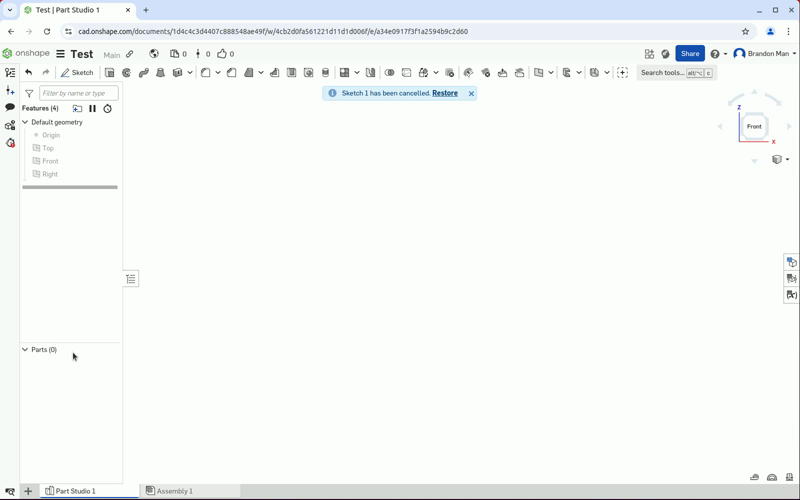
key_up(shift)
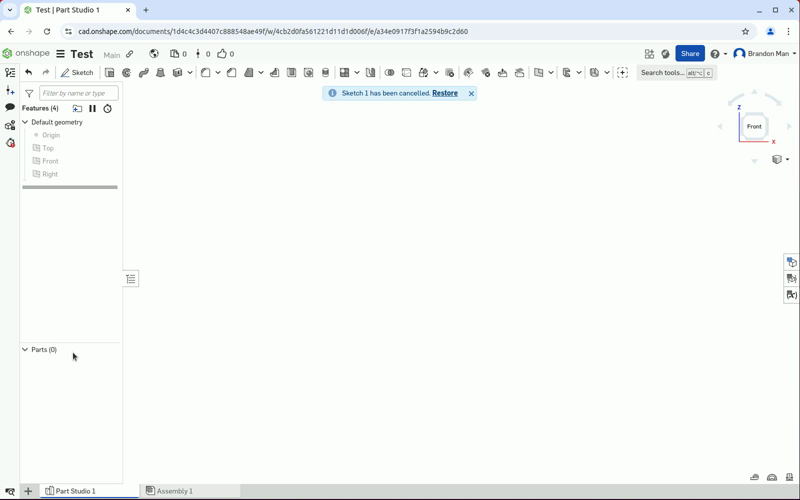
mouse_move(73, 352)
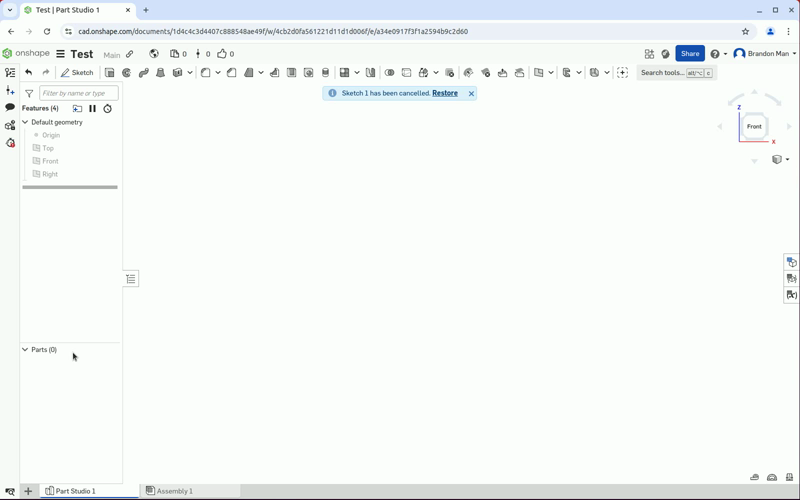
key(shift+y)
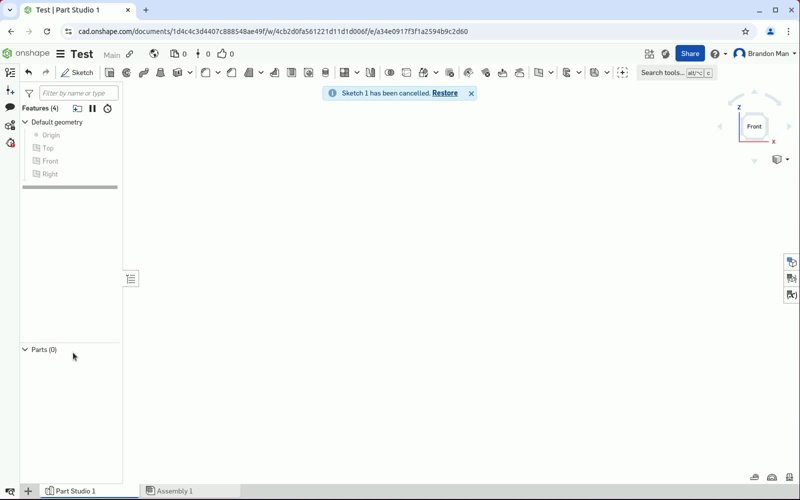
key(shift+s)
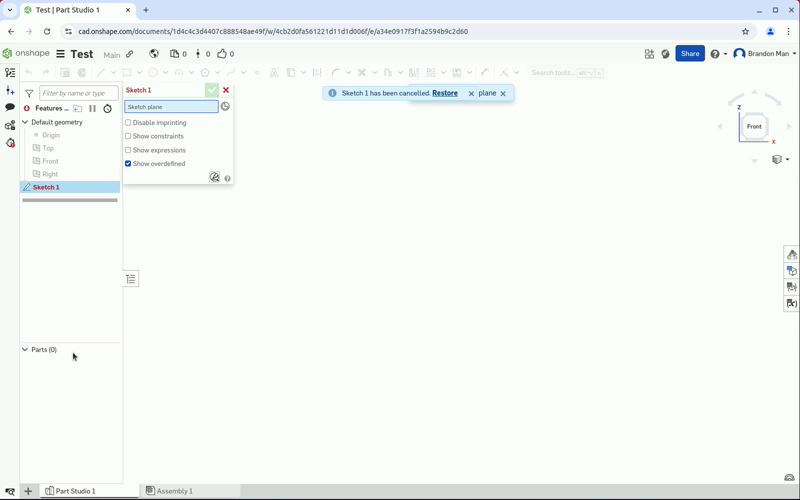
mouse_move(73, 163)
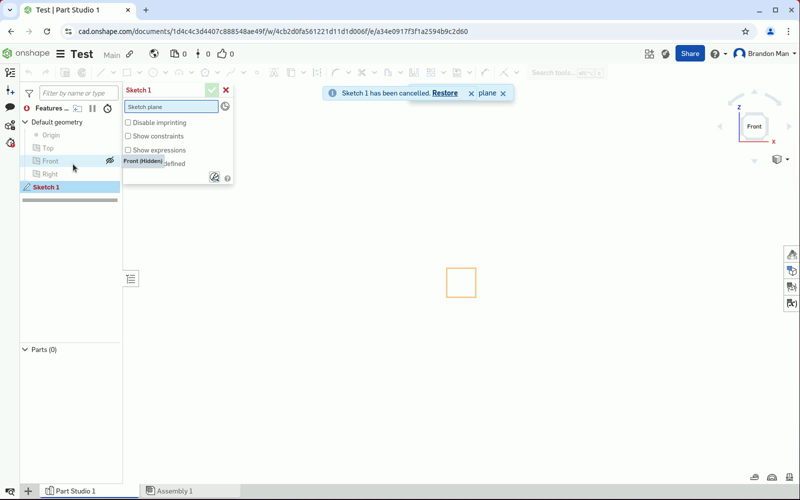
click(73, 163)
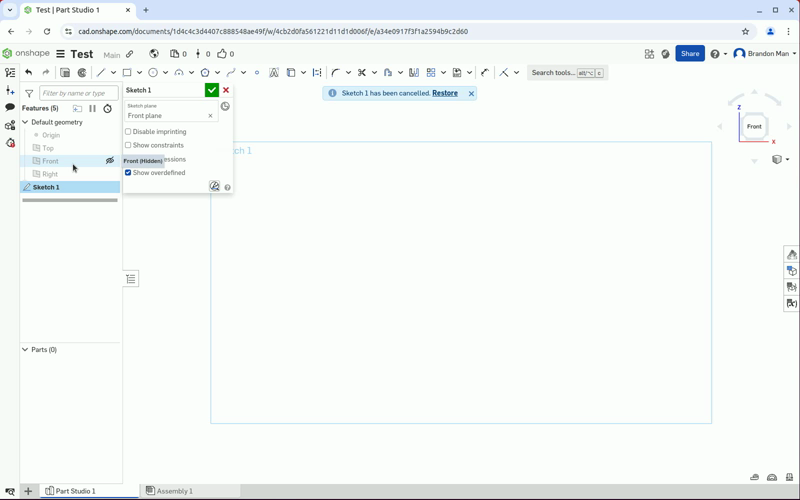
mouse_move(73, 352)
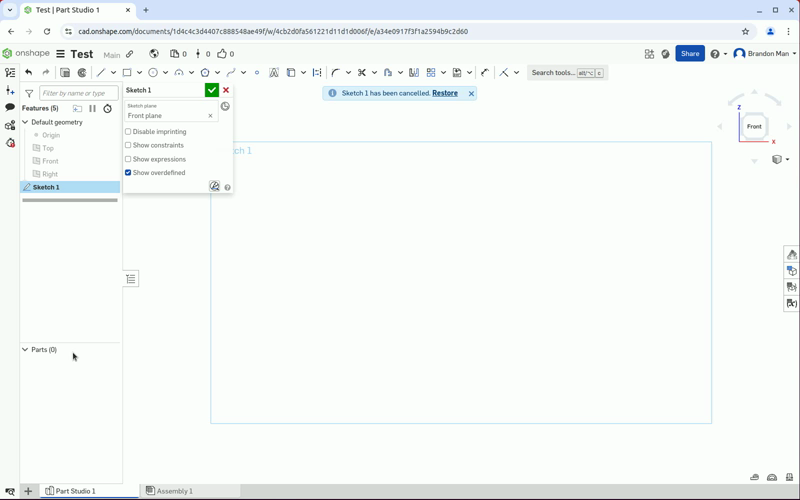
key(y)
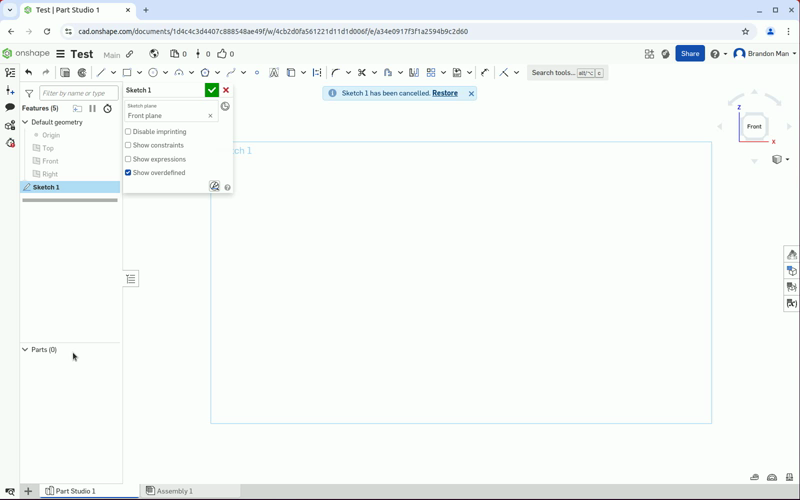
key(l)
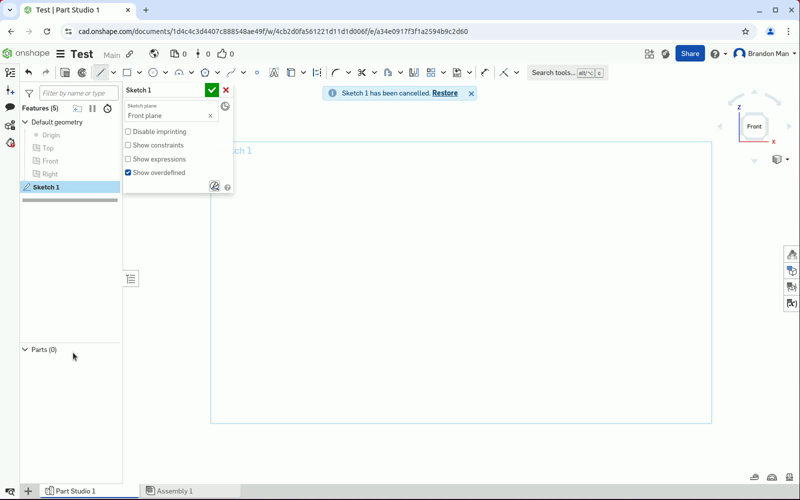
key_down(shift)
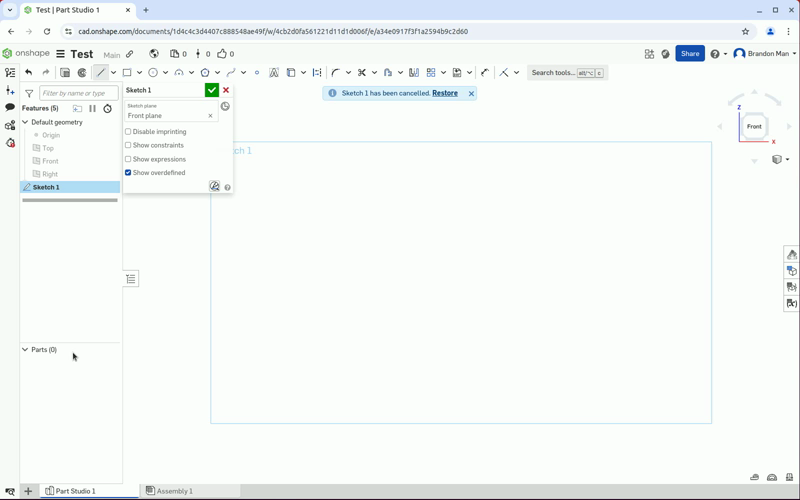
mouse_move(436, 395)
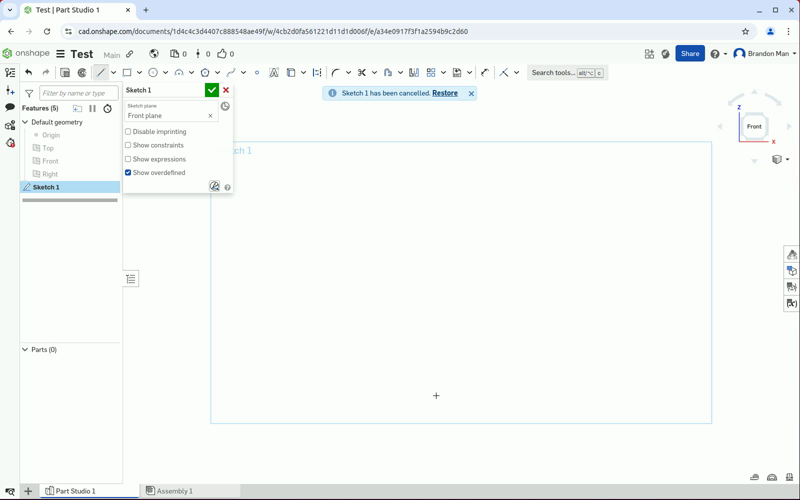
click(436, 395)
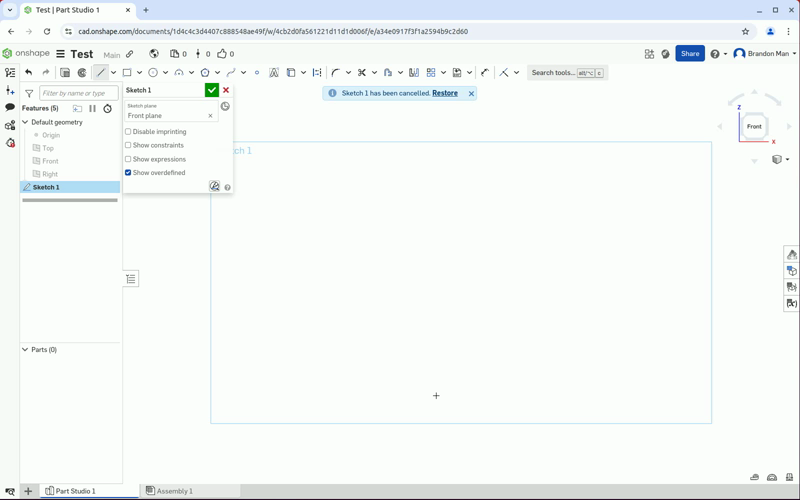
key_up(shift)
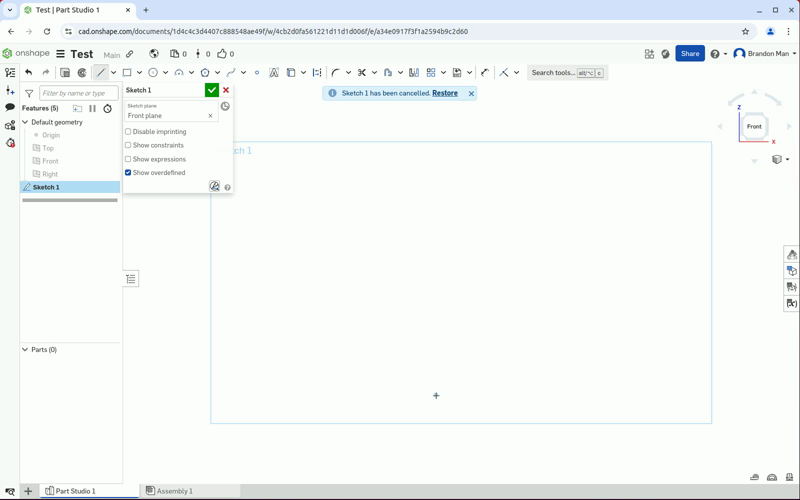
key_down(shift)
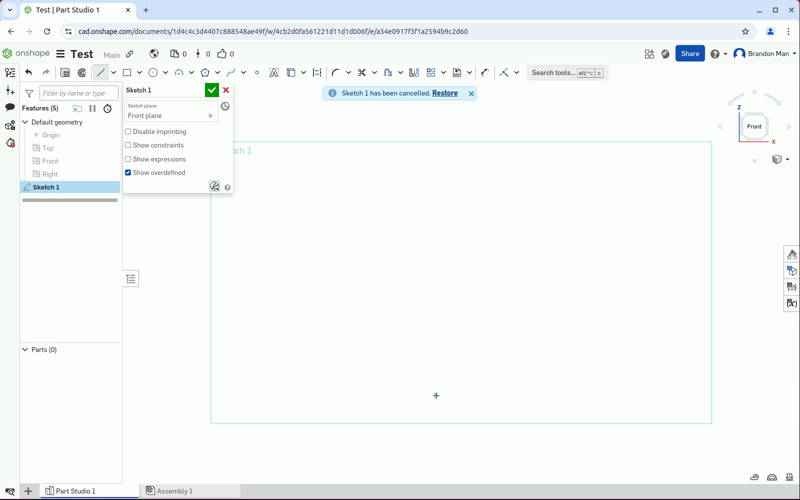
mouse_move(466, 395)
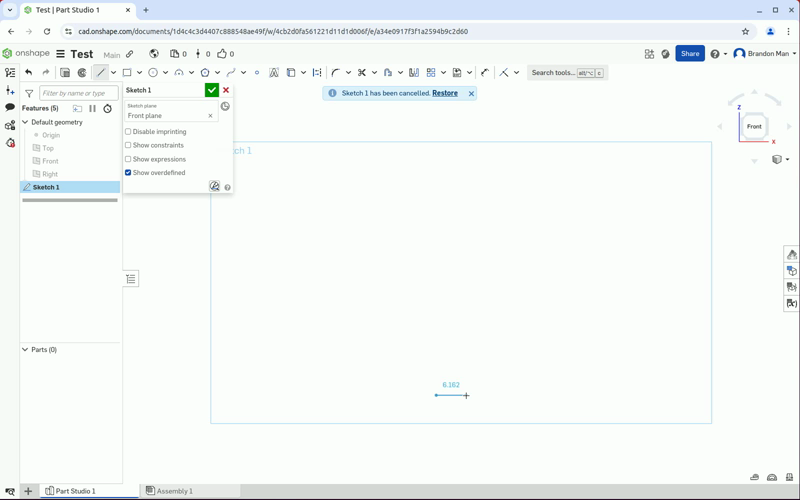
mouse_move(485, 395)
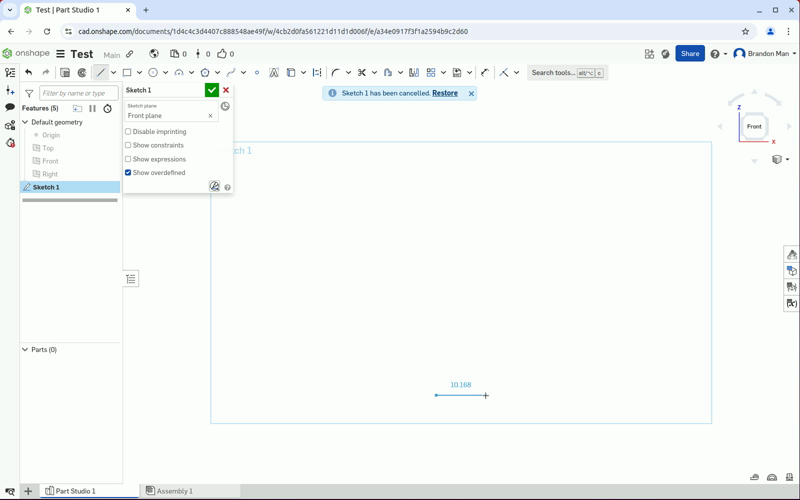
click(485, 395)
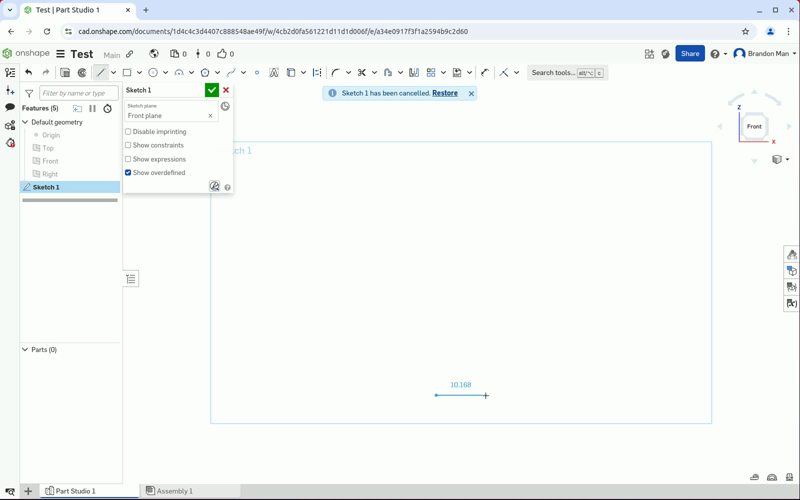
key_up(shift)
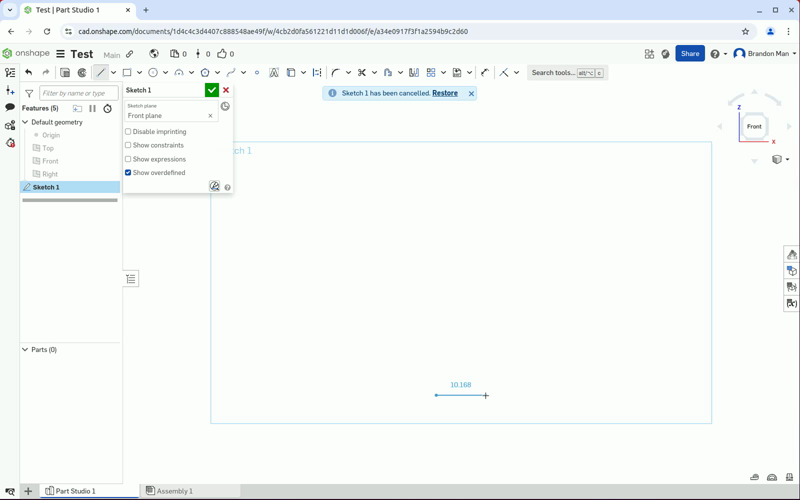
key_down(shift)
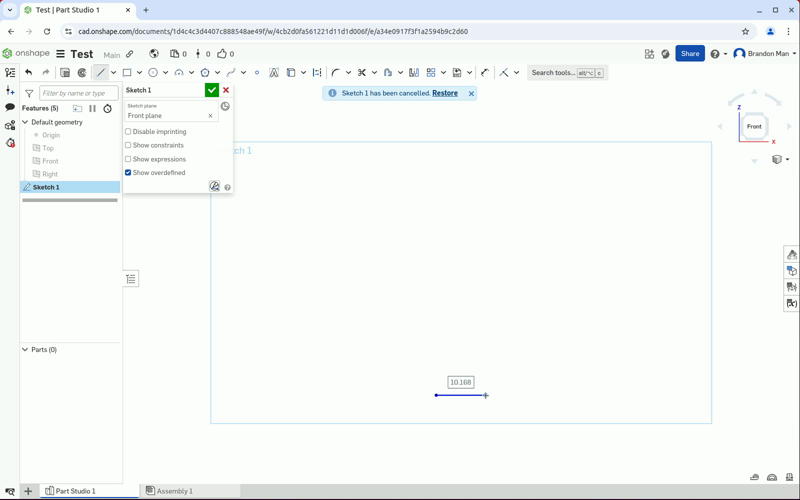
mouse_move(485, 171)
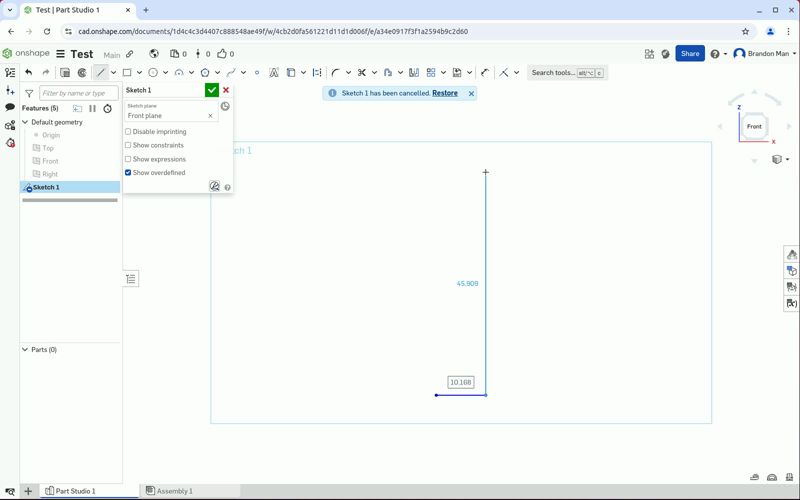
click(485, 171)
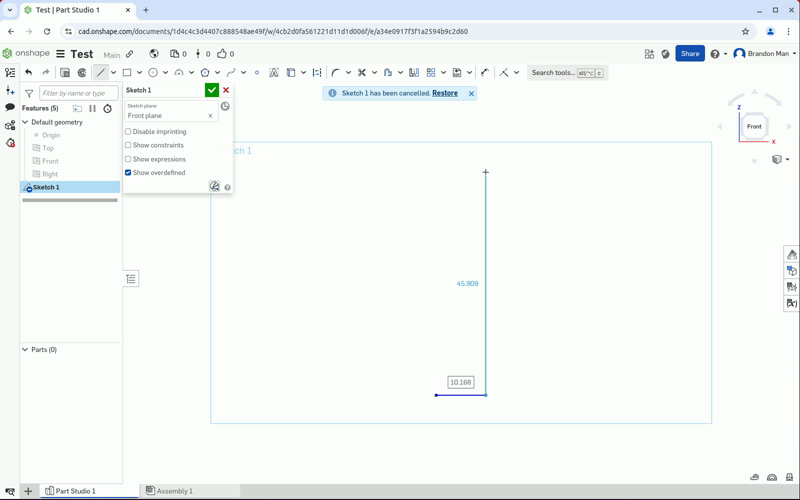
key_up(shift)
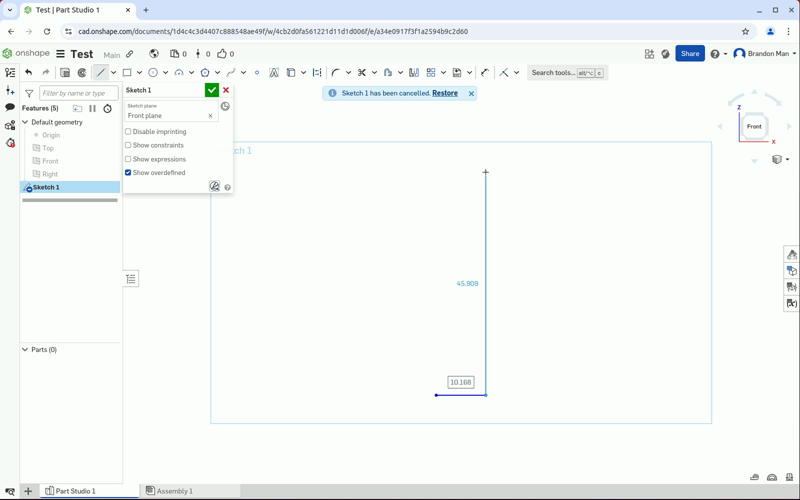
key_down(shift)
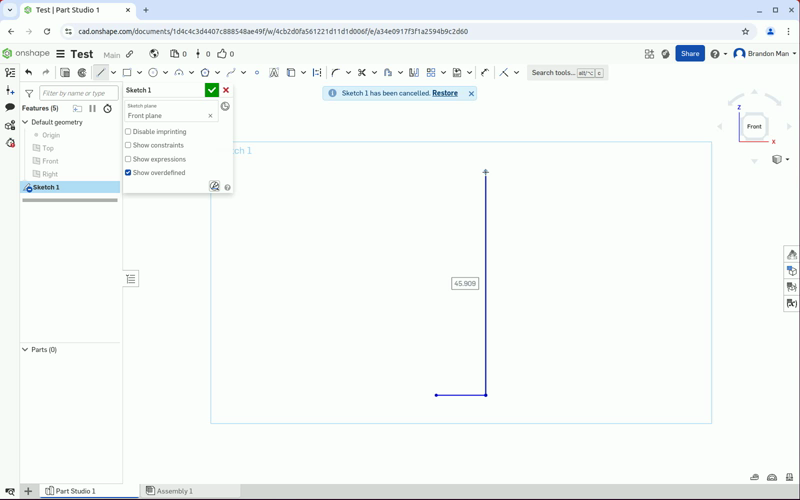
mouse_move(515, 171)
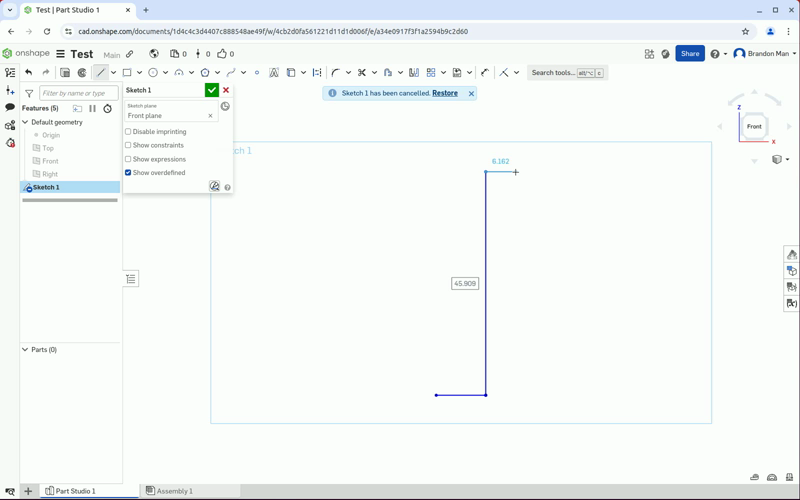
mouse_move(436, 171)
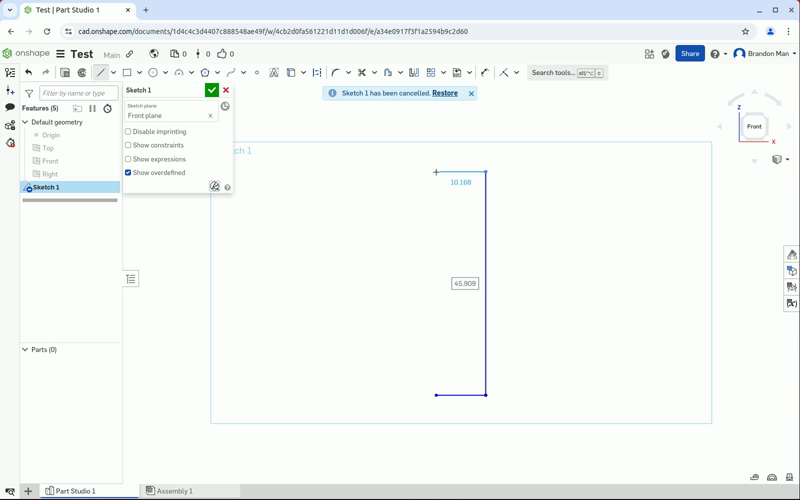
click(436, 171)
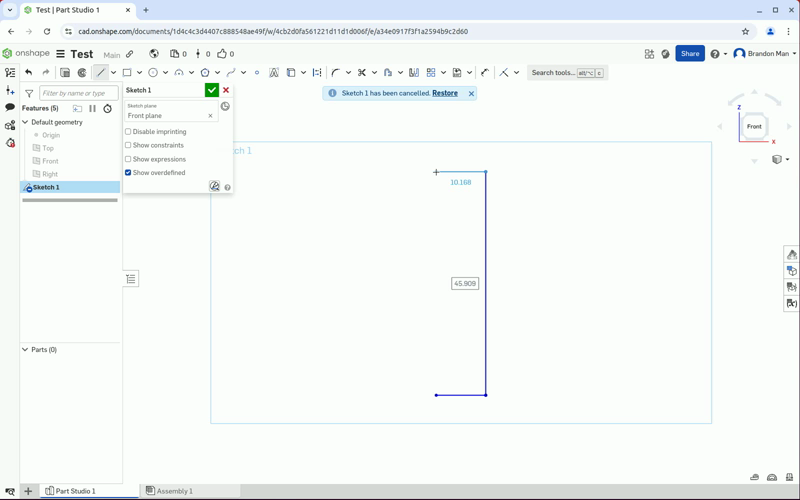
key_up(shift)
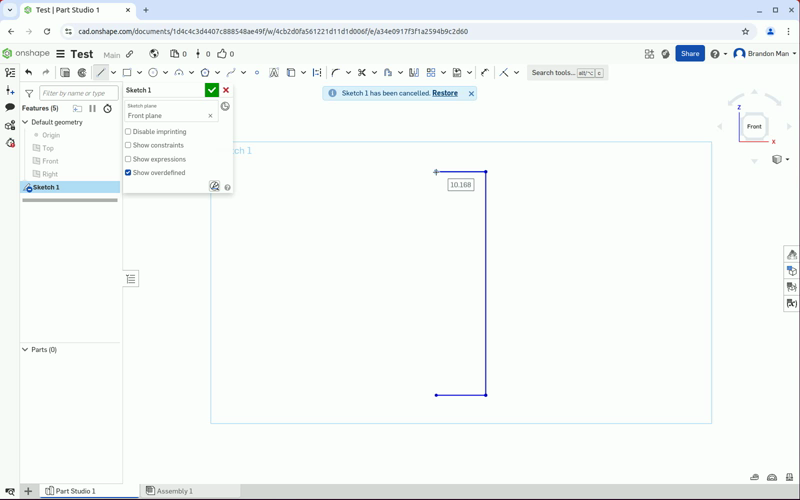
key_down(shift)
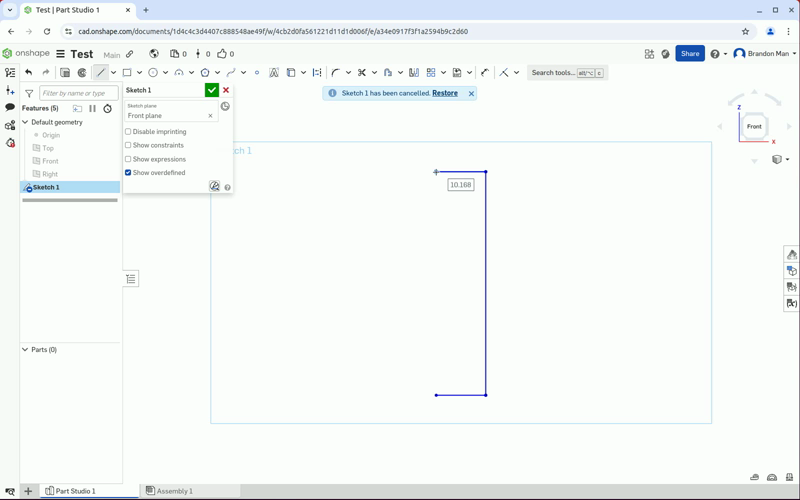
mouse_move(436, 395)
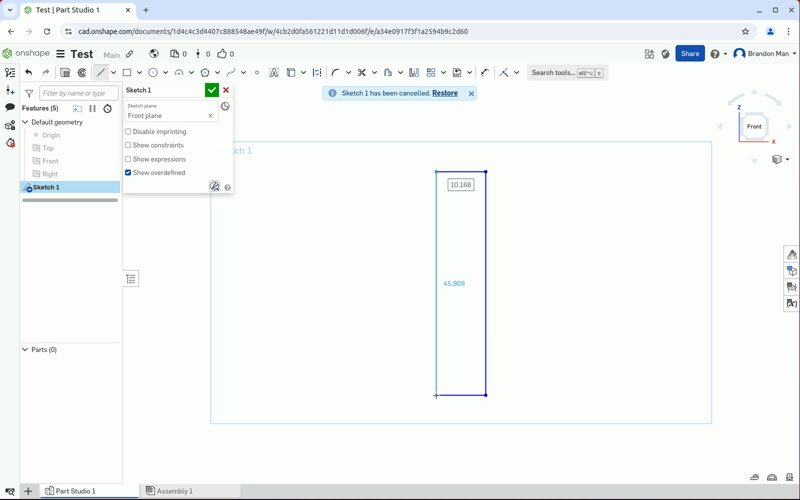
key_up(shift)
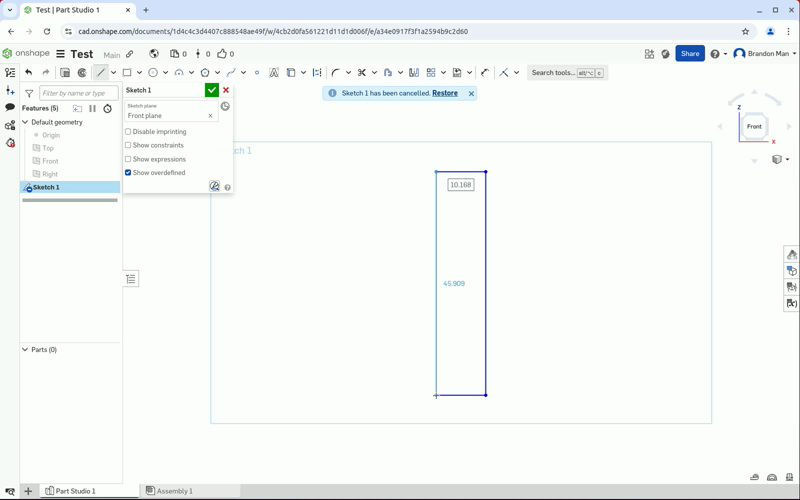
click(436, 395)
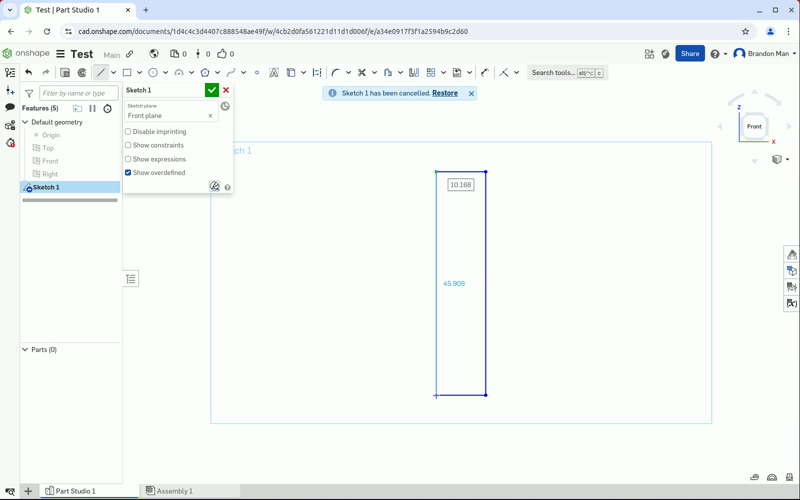
key(esc)
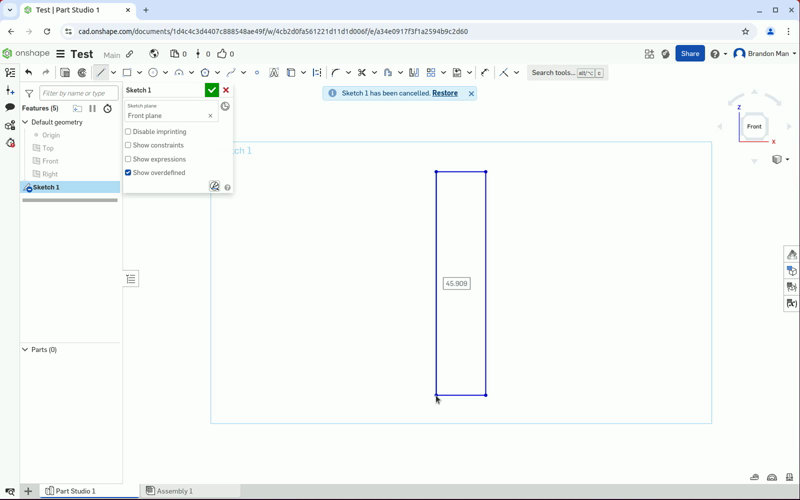
mouse_move(444, 372)
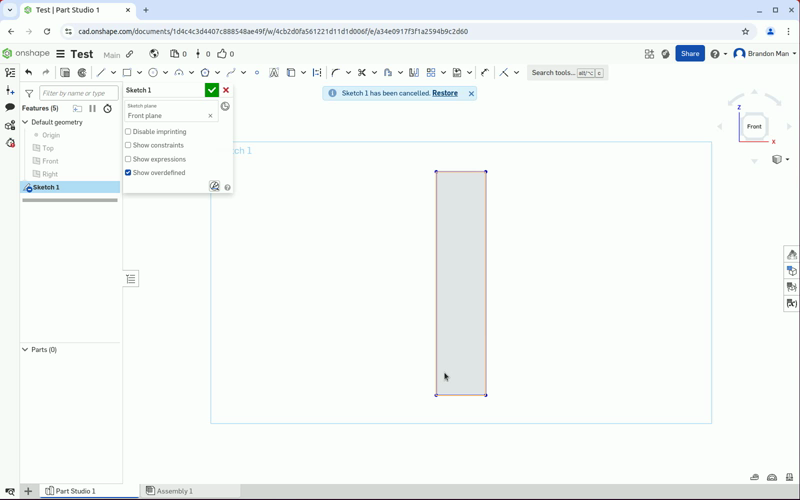
click(444, 372)
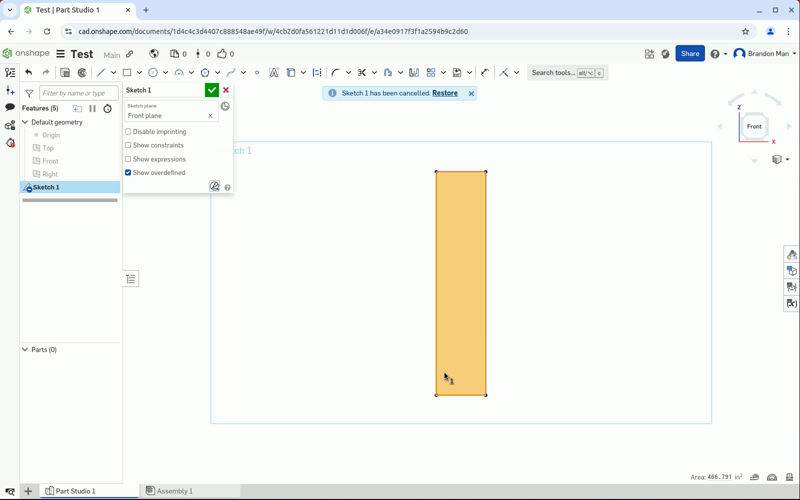
mouse_move(73, 352)
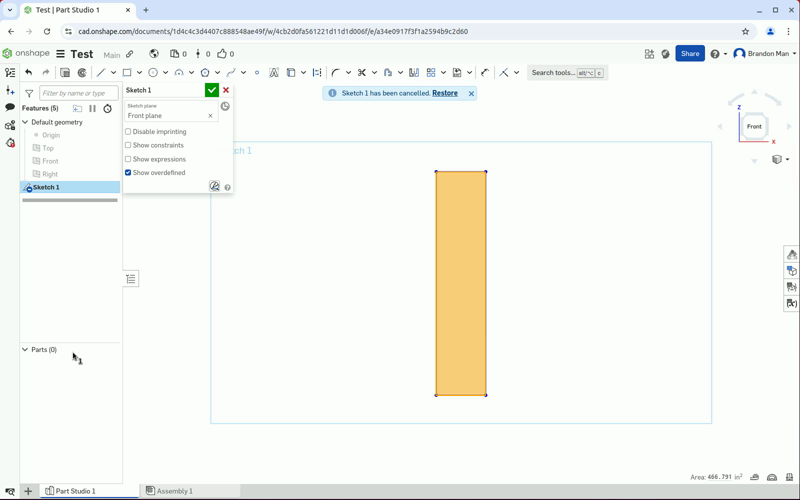
key(shift+y)
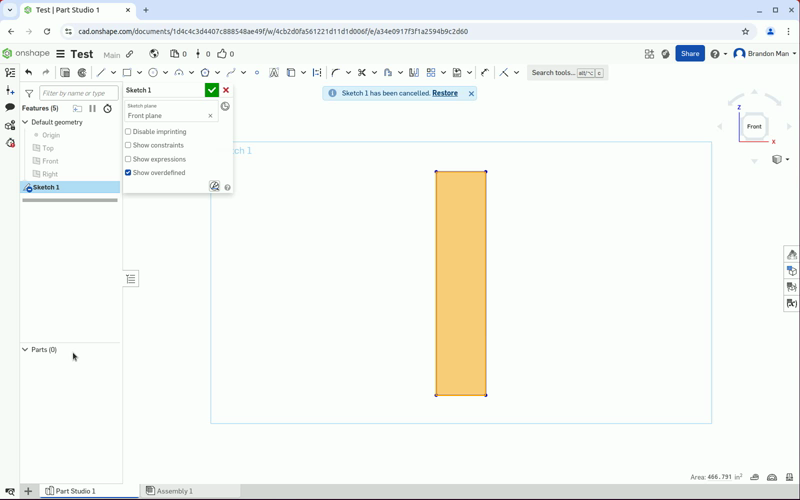
key(shift+e)
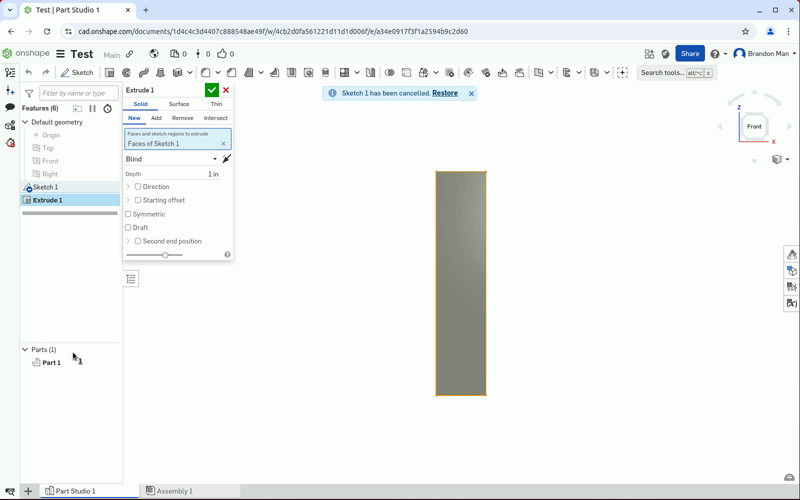
mouse_move(143, 106)
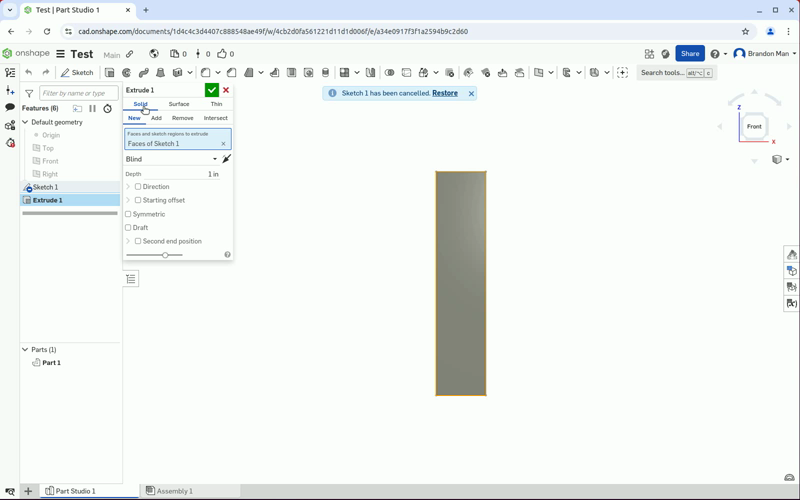
click(143, 106)
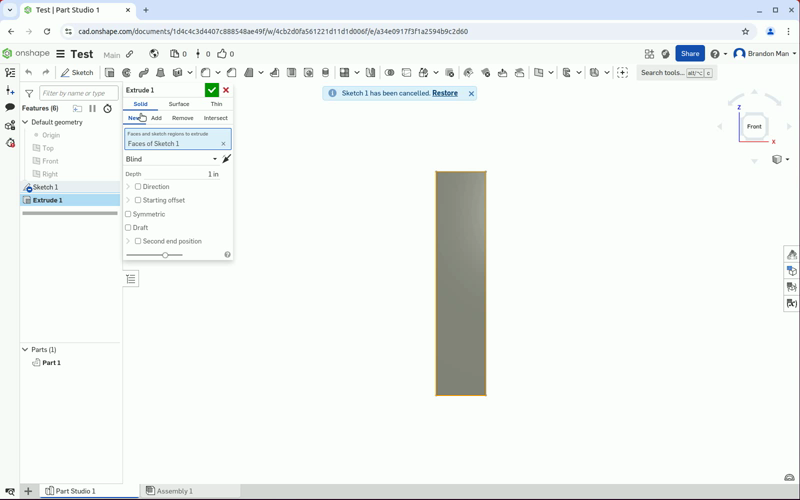
mouse_move(137, 120)
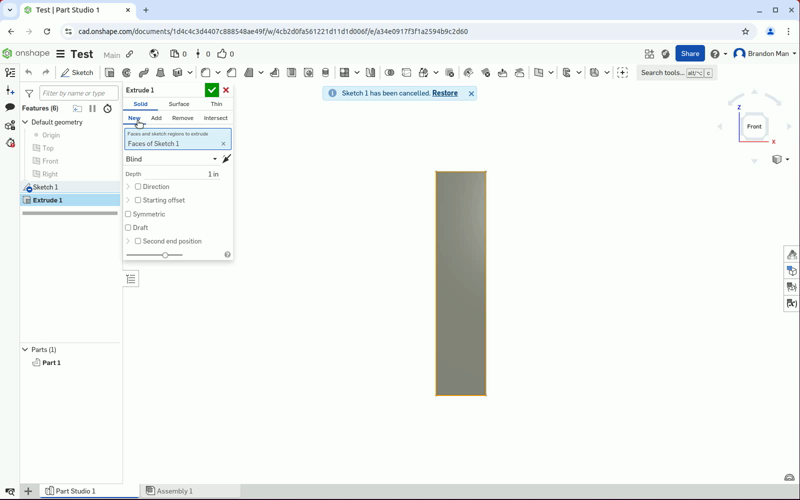
click(137, 120)
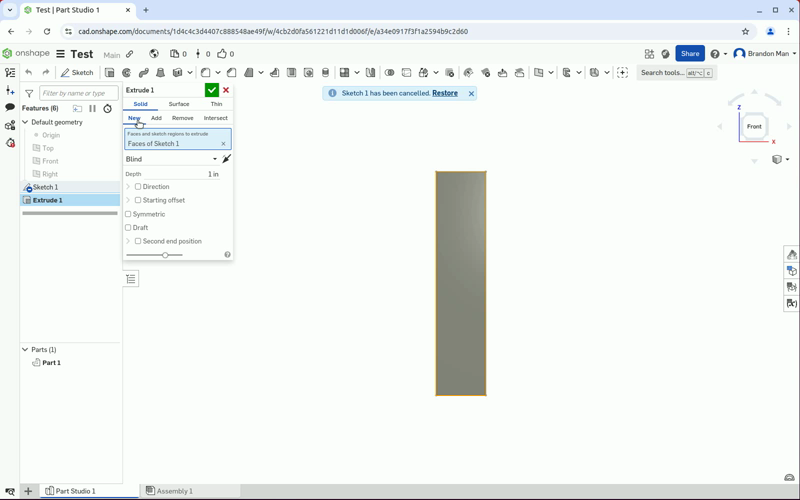
key(tab, 4)
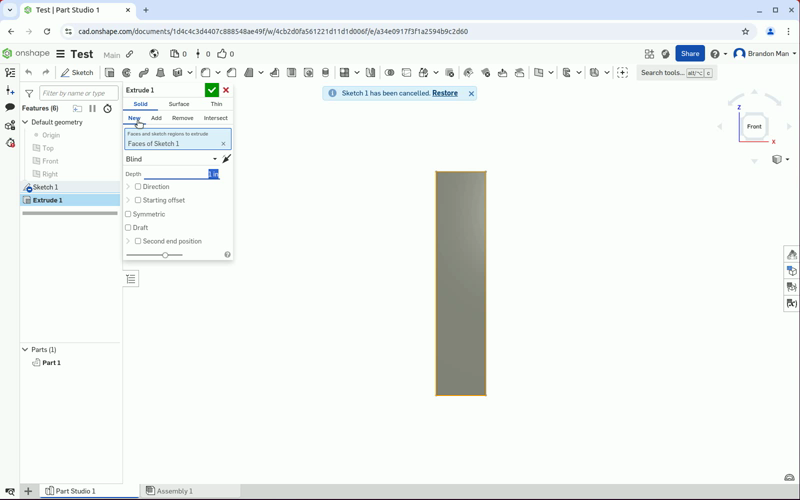
text(0.481)
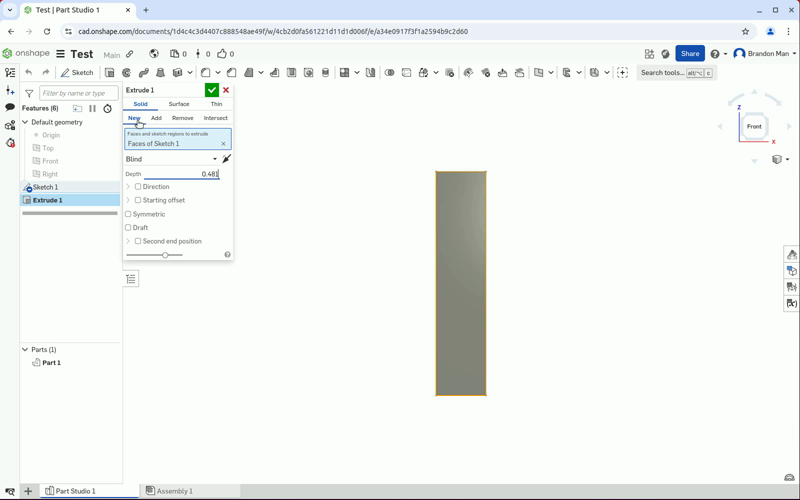
key(enter)
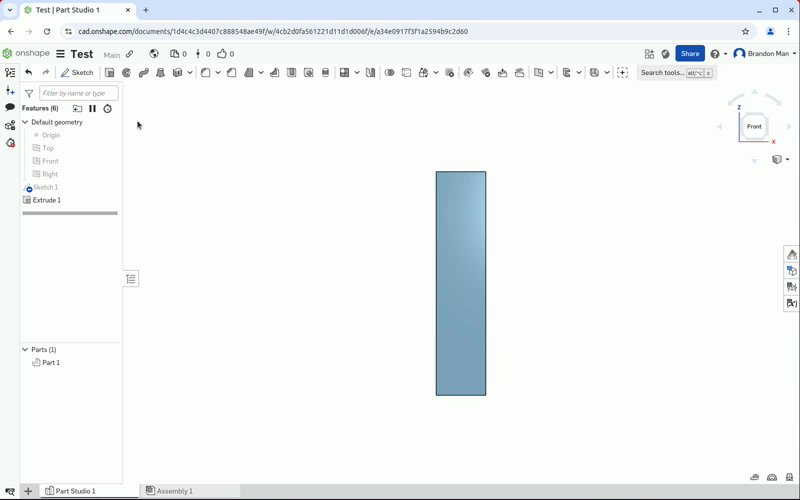
key(shift+h)
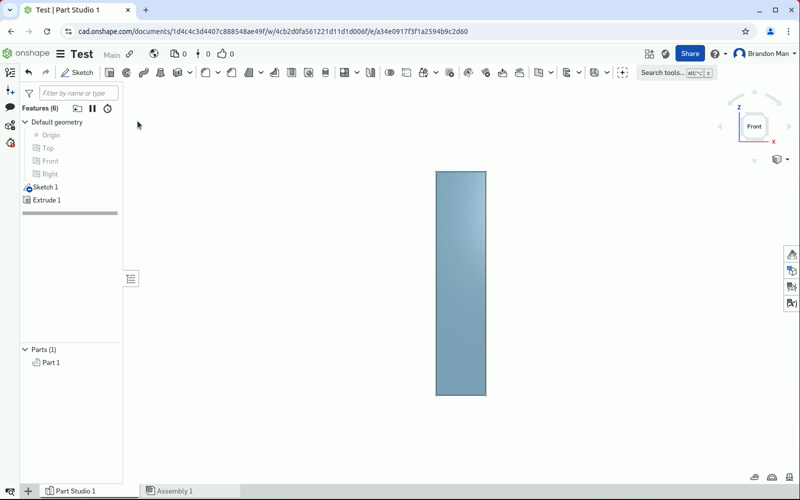
key(shift+h)
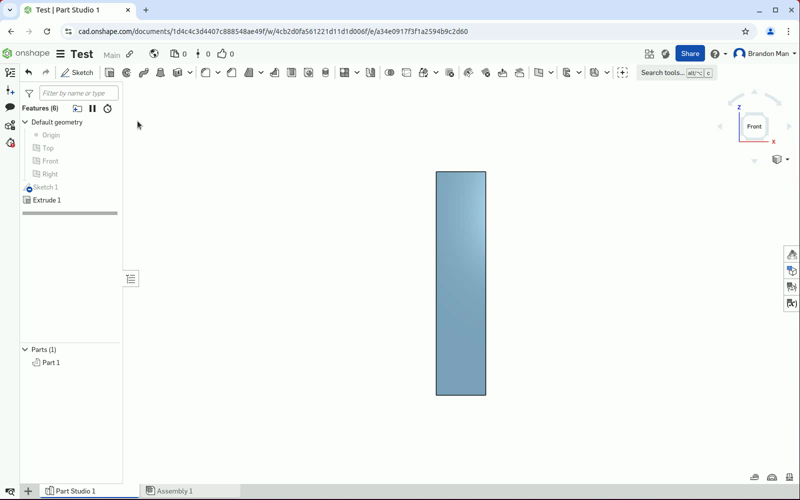
mouse_move(73, 189)
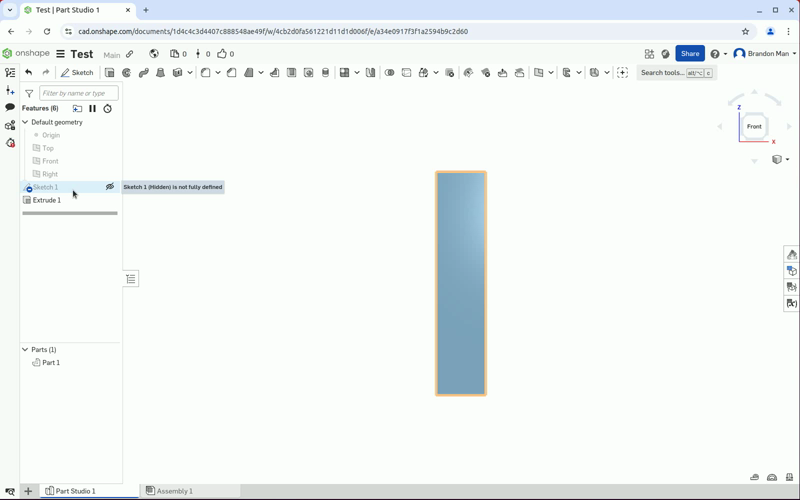
click(73, 189)
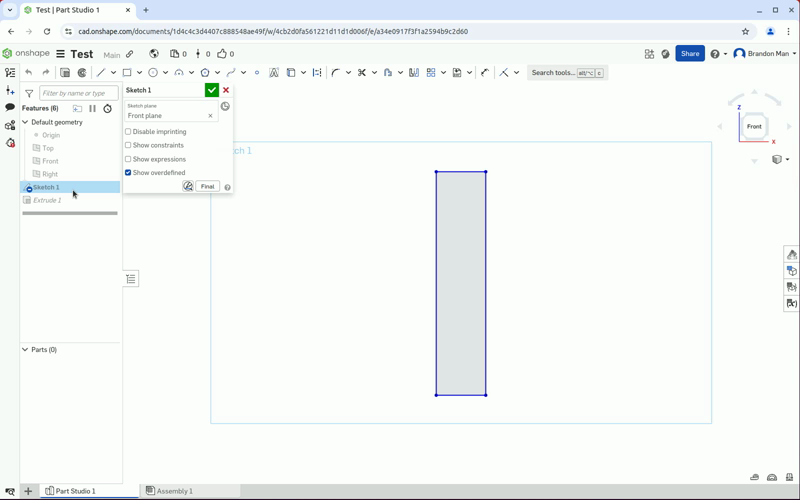
mouse_move(229, 92)
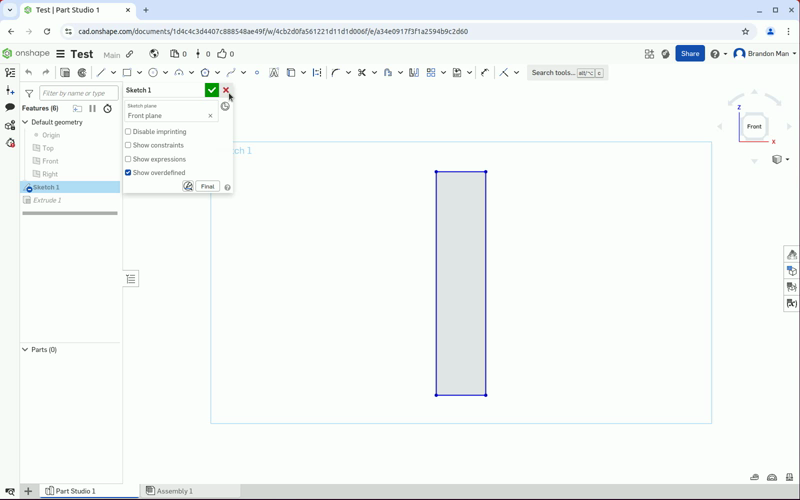
click(229, 92)
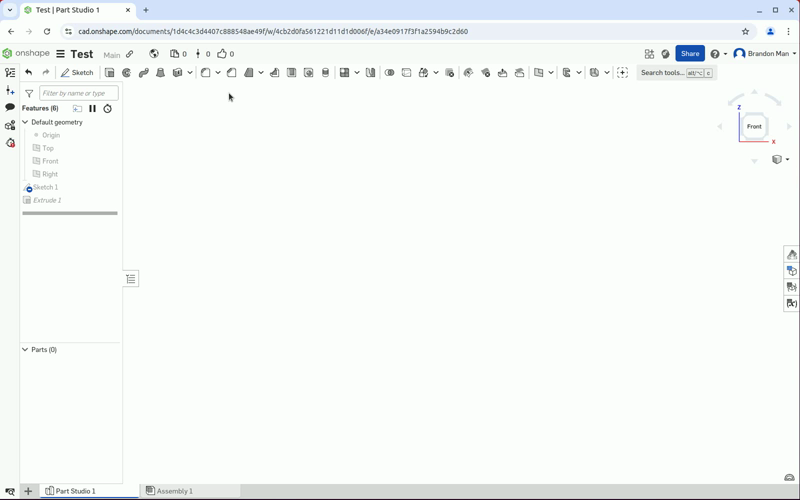
mouse_move(541, 75)
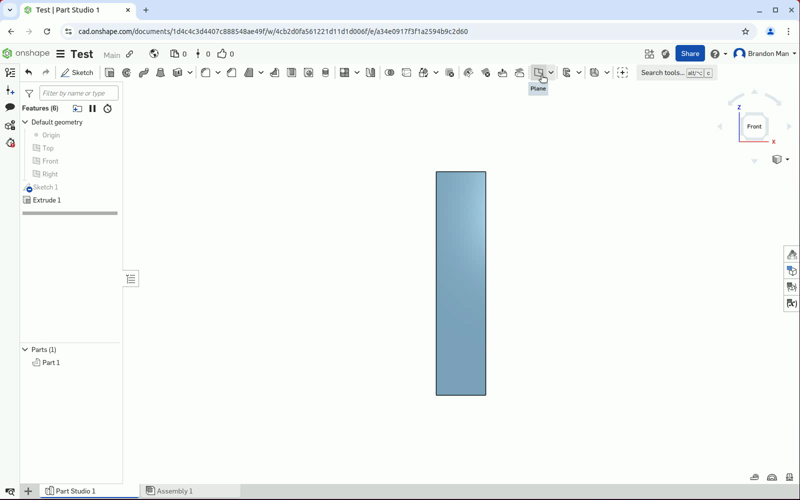
click(541, 75)
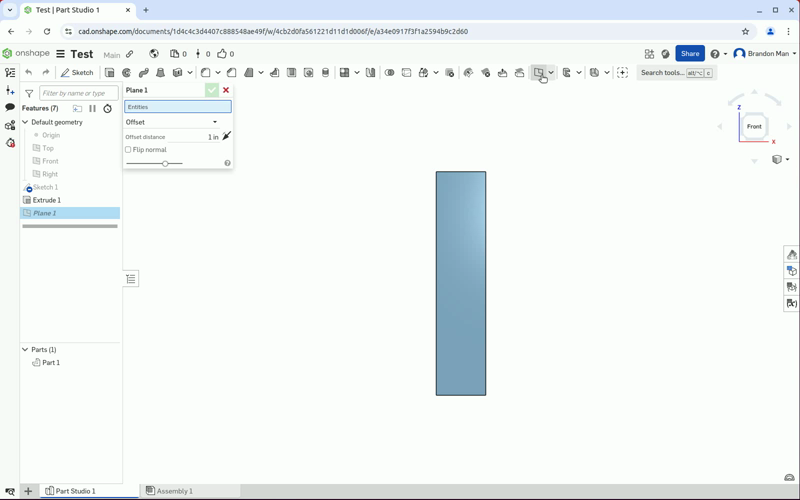
mouse_move(73, 163)
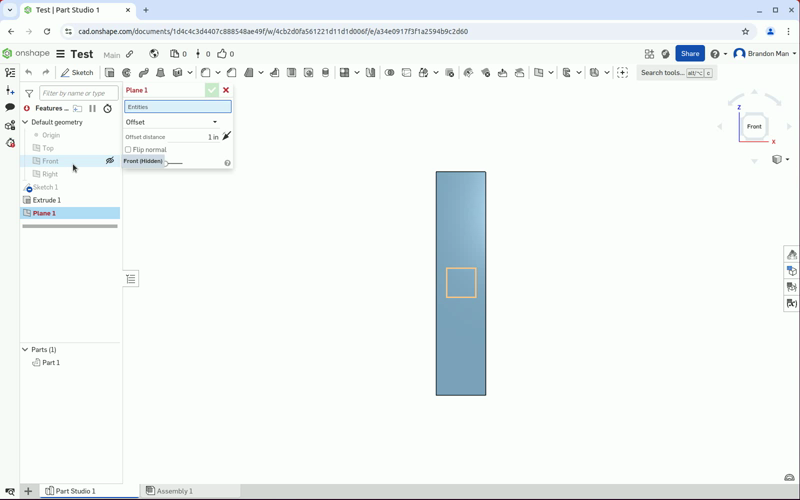
click(73, 163)
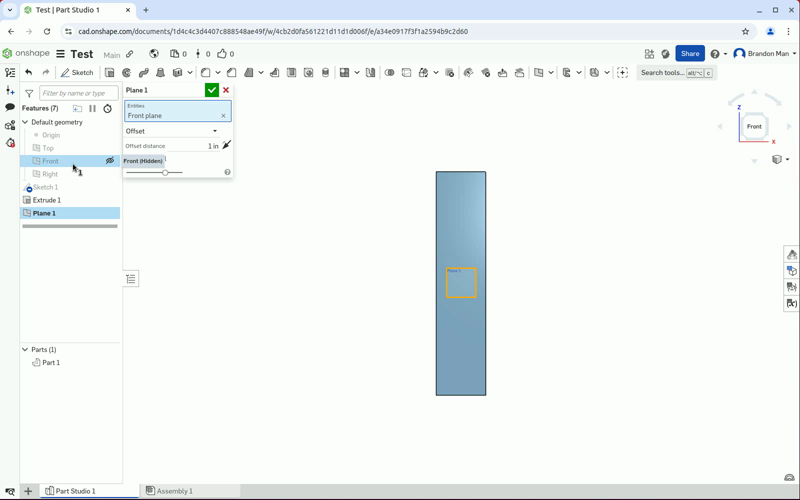
key(tab, 2)
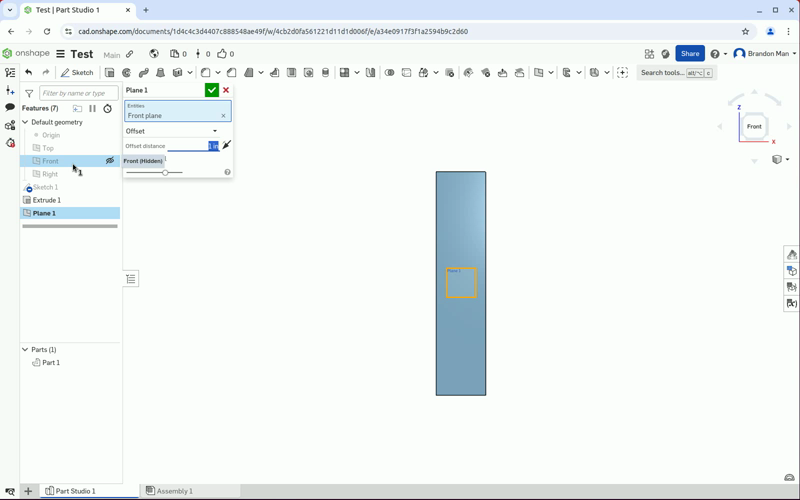
text(0.493)
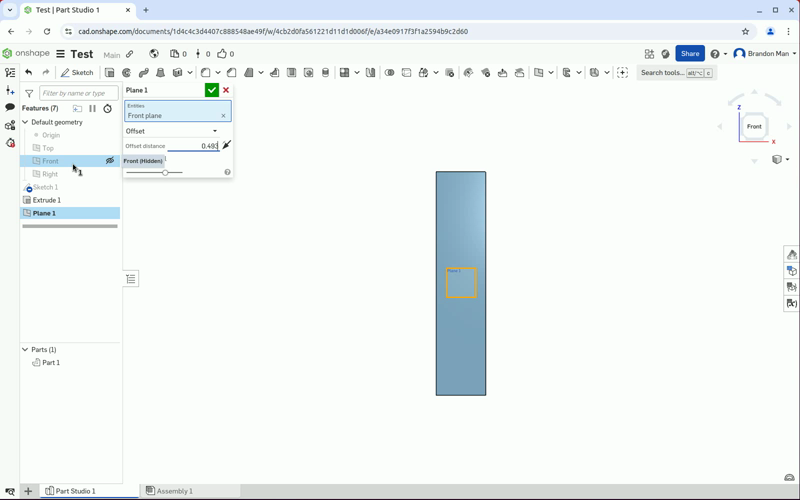
key(enter, 2)
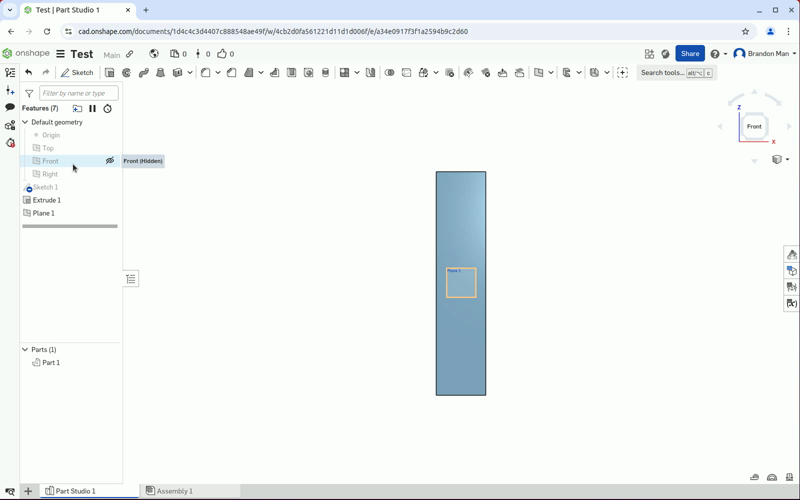
key(shift+s)
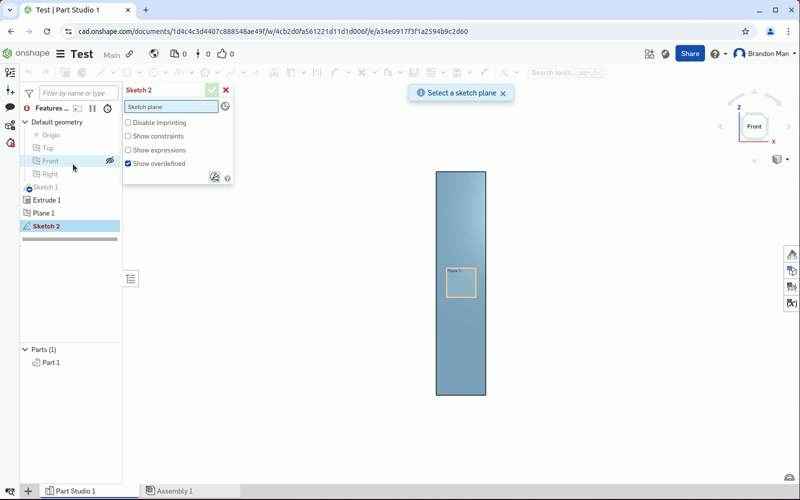
mouse_move(73, 215)
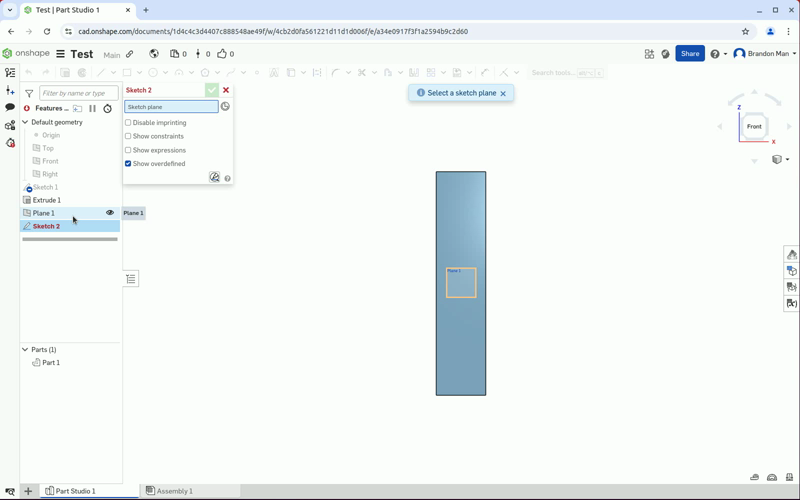
click(73, 215)
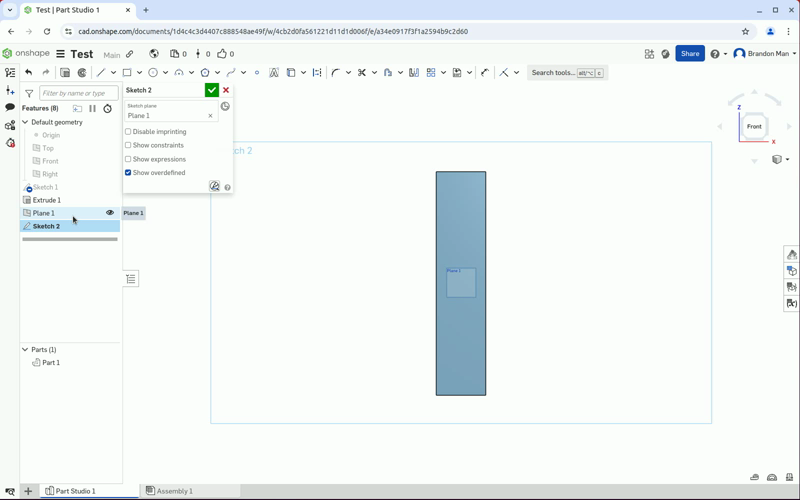
mouse_move(73, 352)
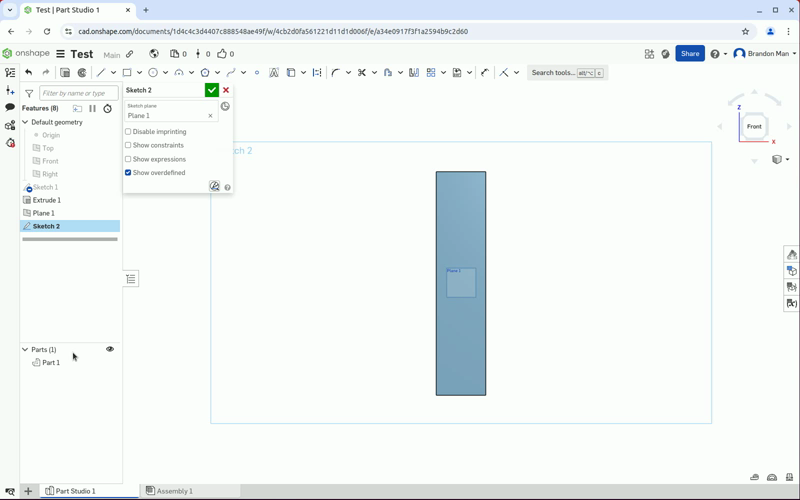
key(y)
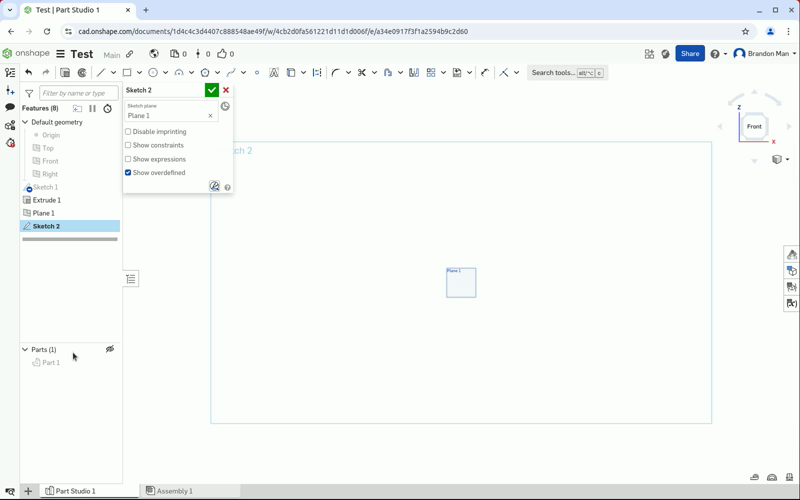
key(l)
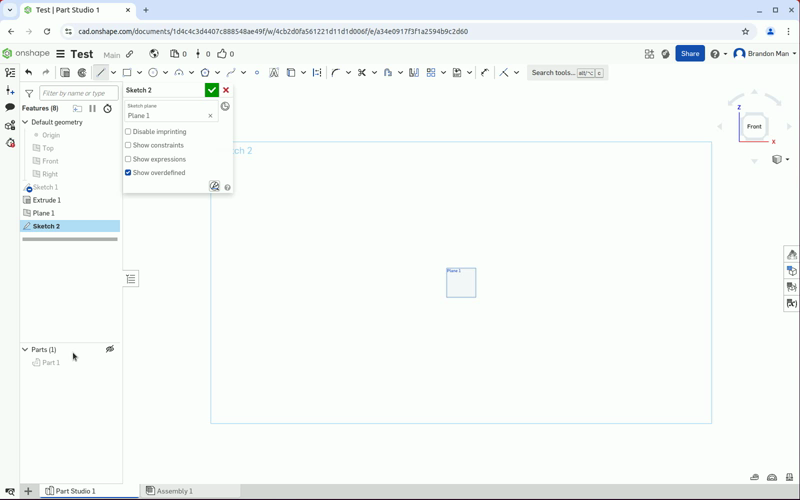
key_down(shift)
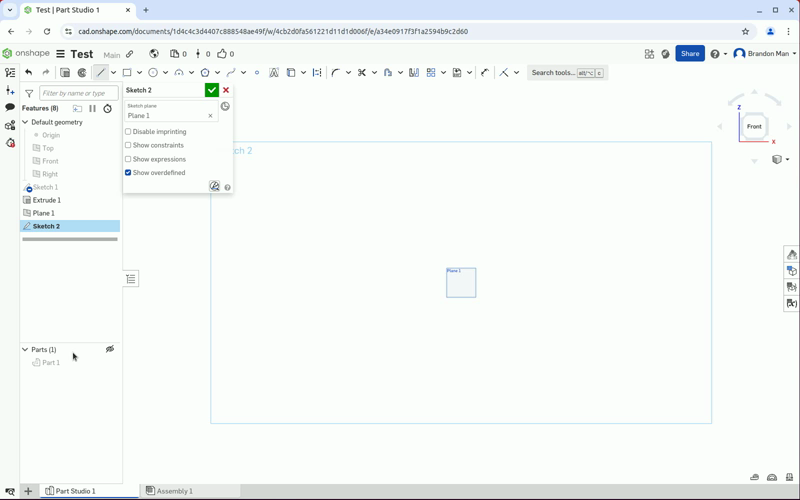
mouse_move(447, 381)
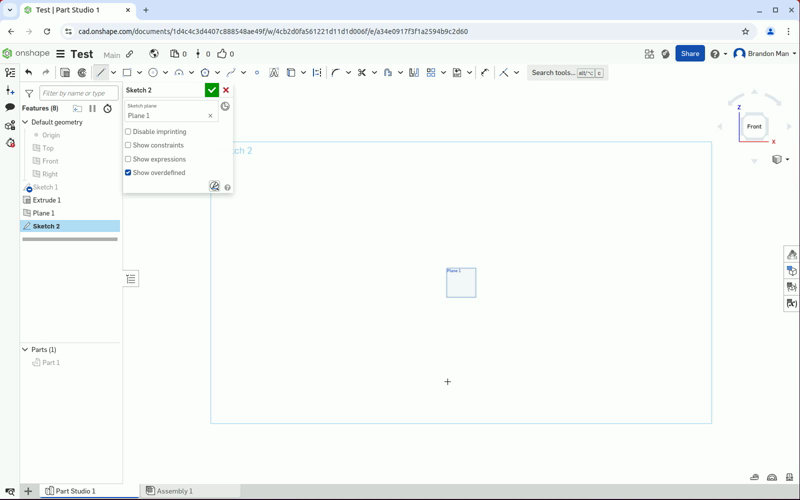
click(447, 381)
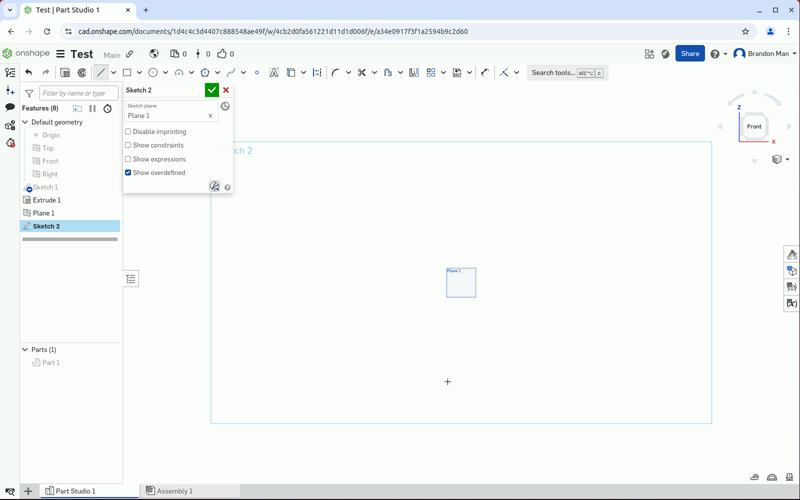
key_up(shift)
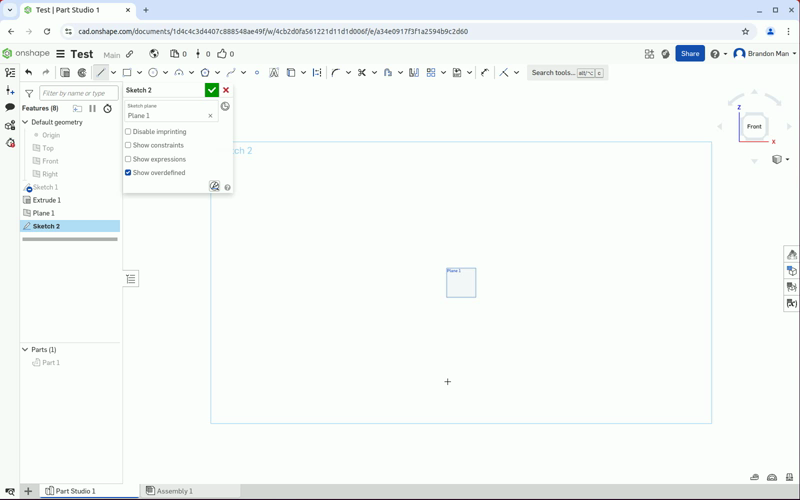
key_down(shift)
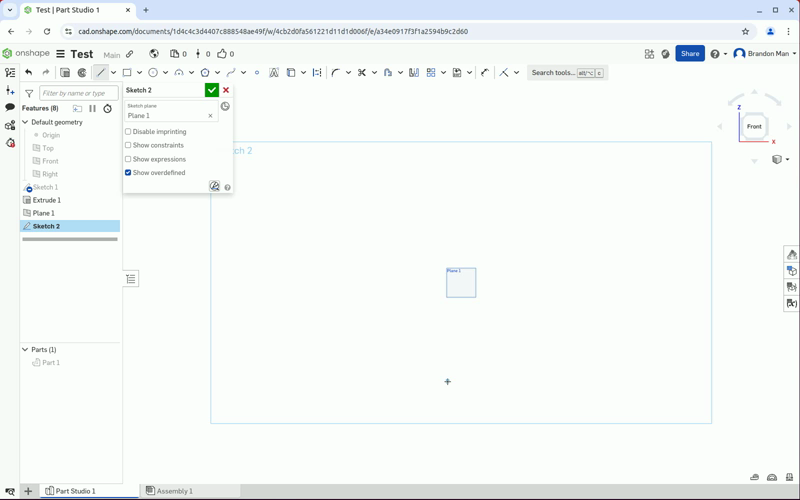
mouse_move(477, 381)
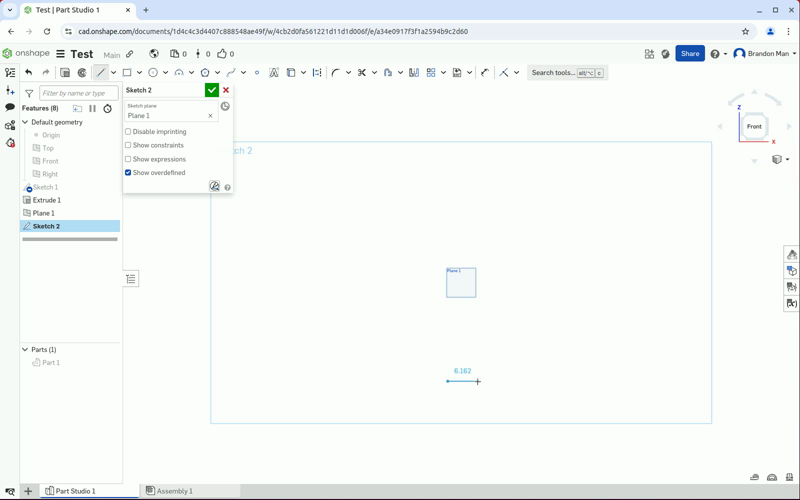
mouse_move(461, 381)
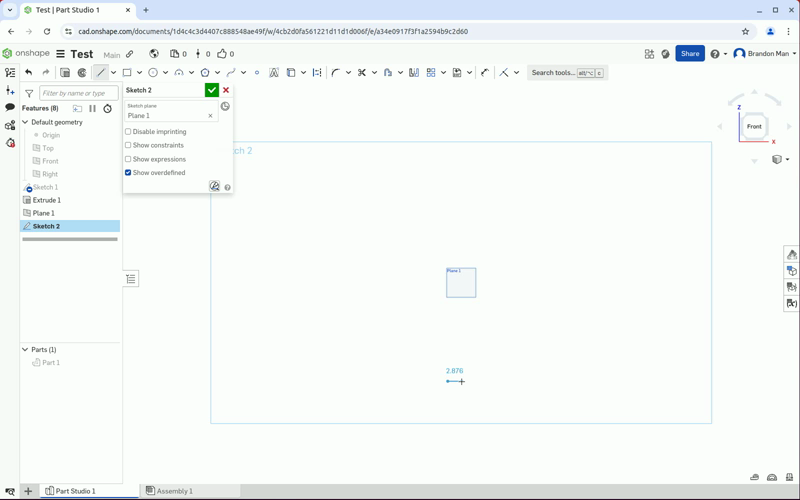
click(461, 381)
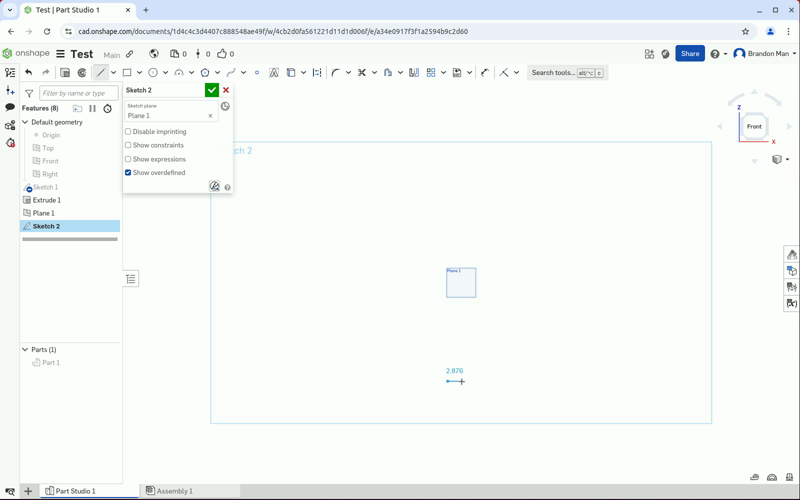
key_up(shift)
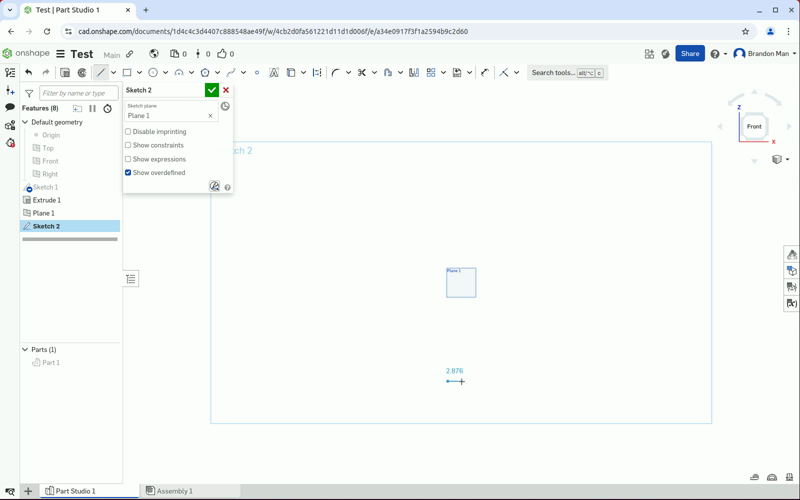
key_down(shift)
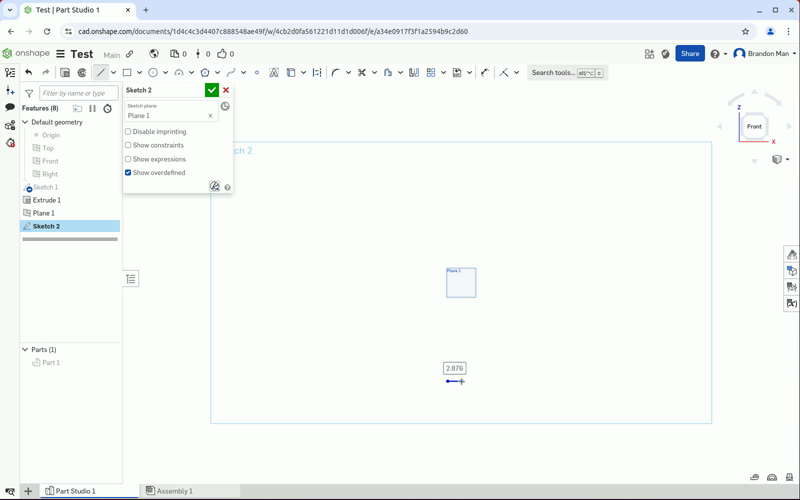
mouse_move(492, 381)
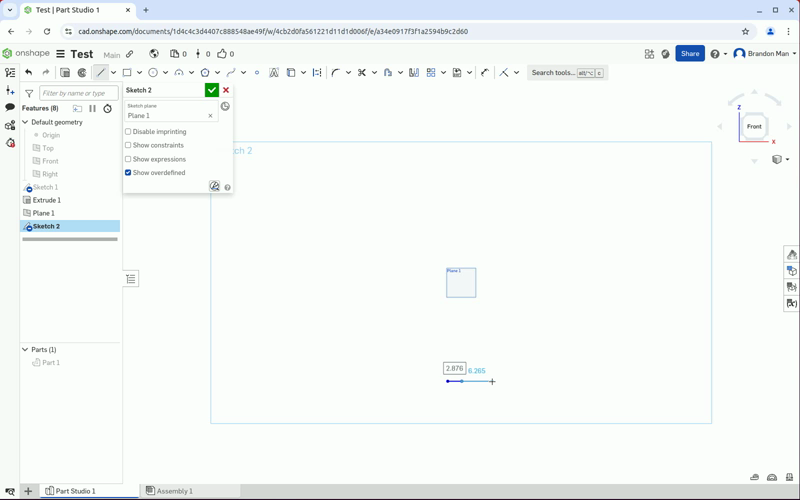
mouse_move(475, 381)
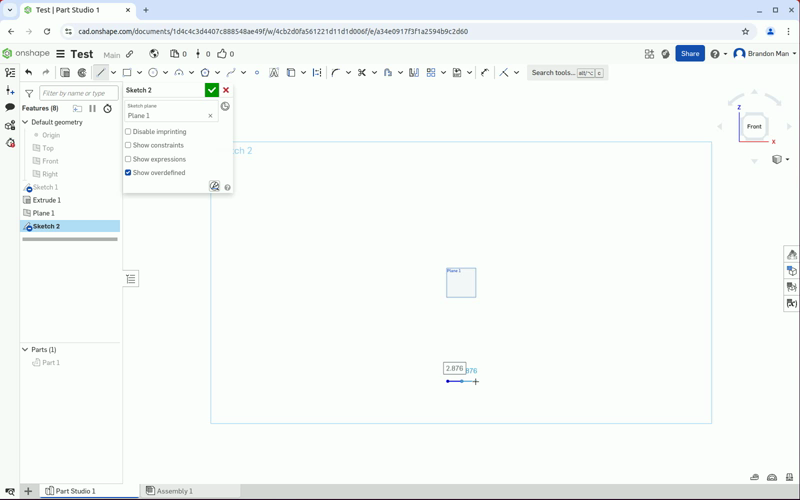
click(475, 381)
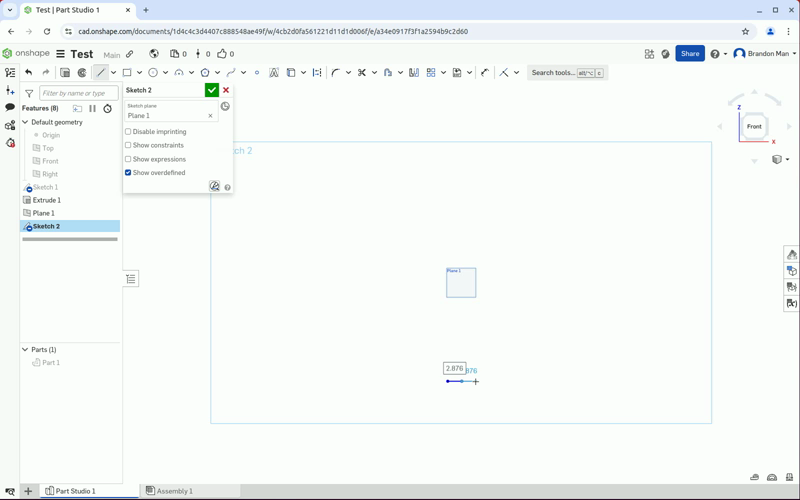
key_up(shift)
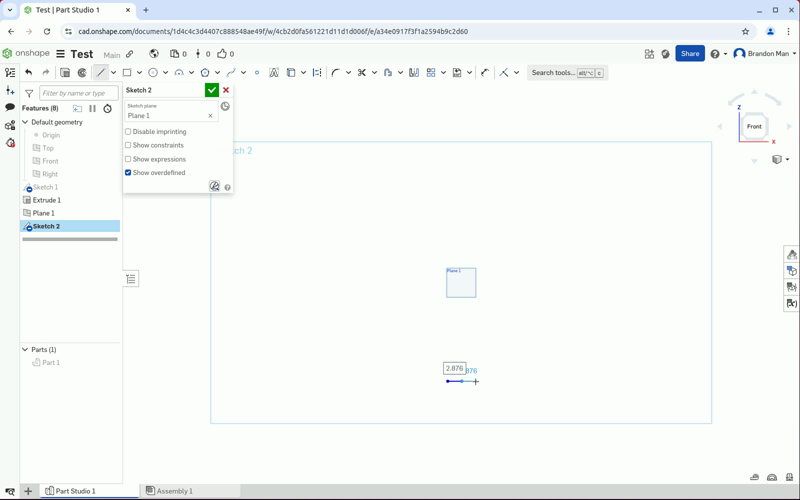
key_down(shift)
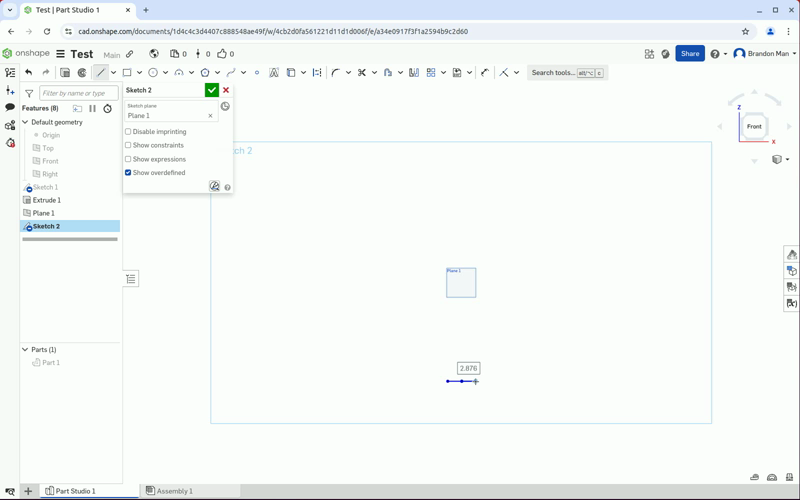
mouse_move(505, 381)
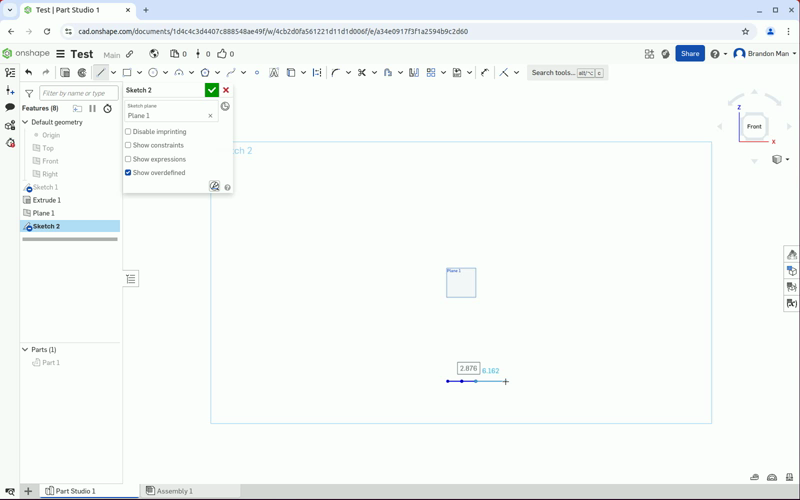
mouse_move(475, 372)
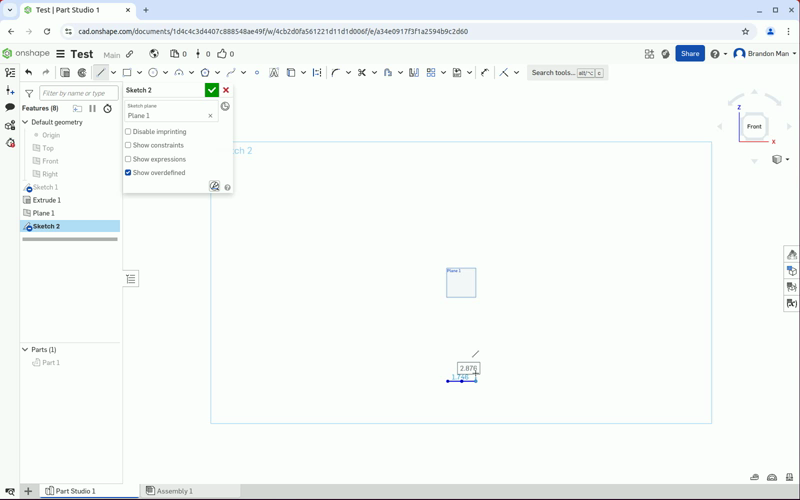
click(475, 372)
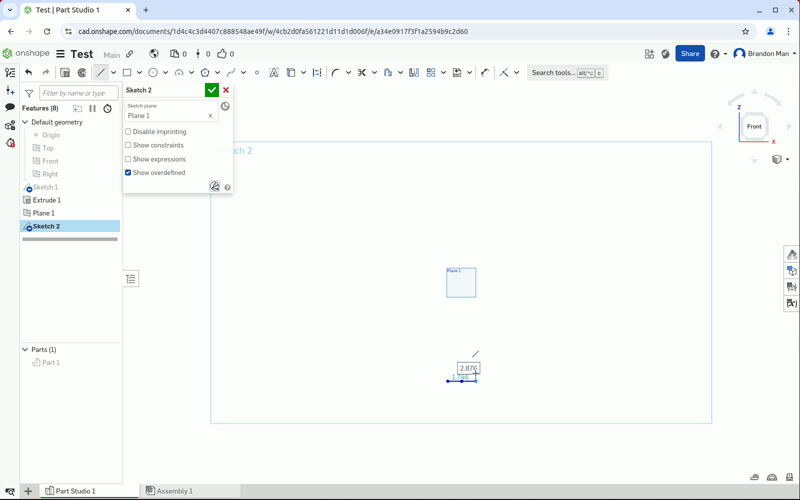
key_up(shift)
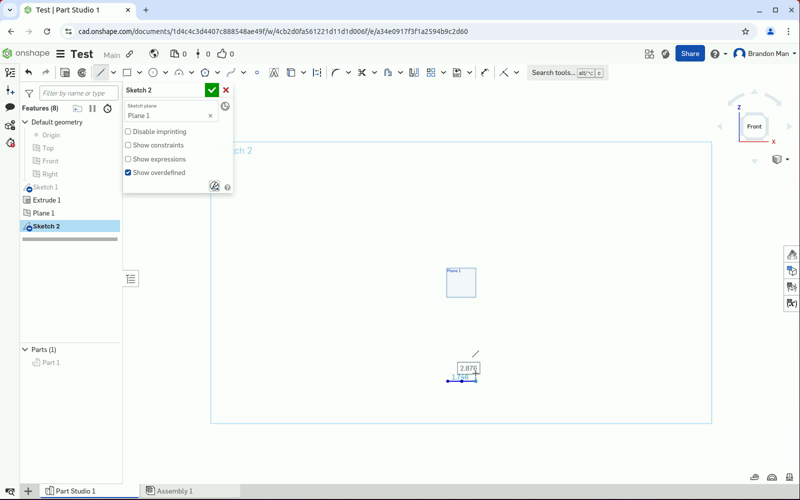
key_down(shift)
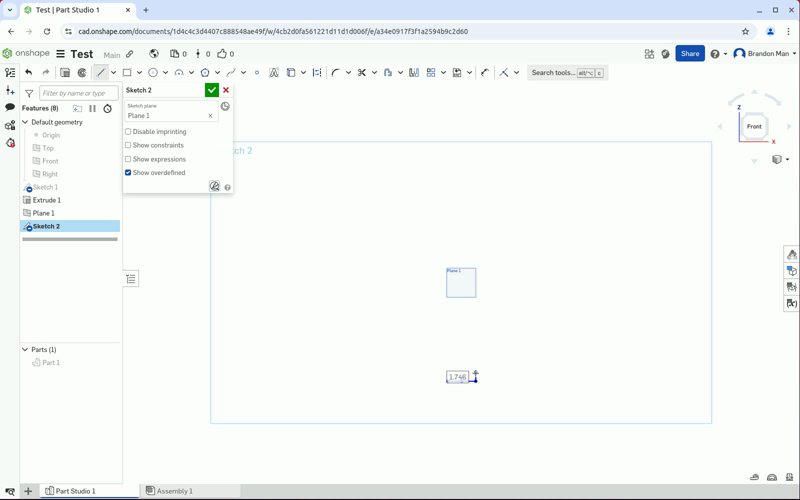
mouse_move(505, 372)
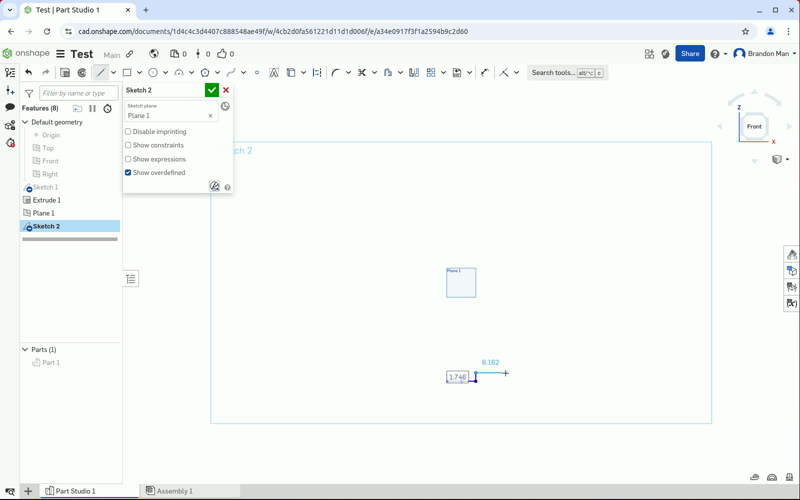
mouse_move(447, 372)
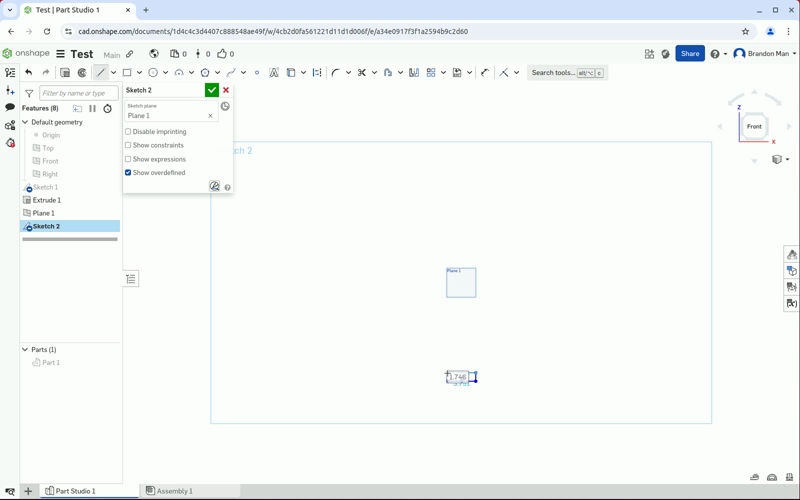
click(447, 372)
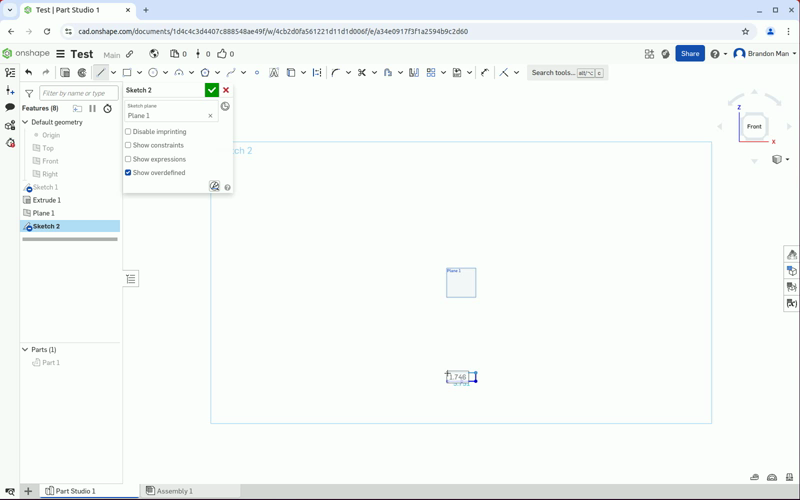
key_up(shift)
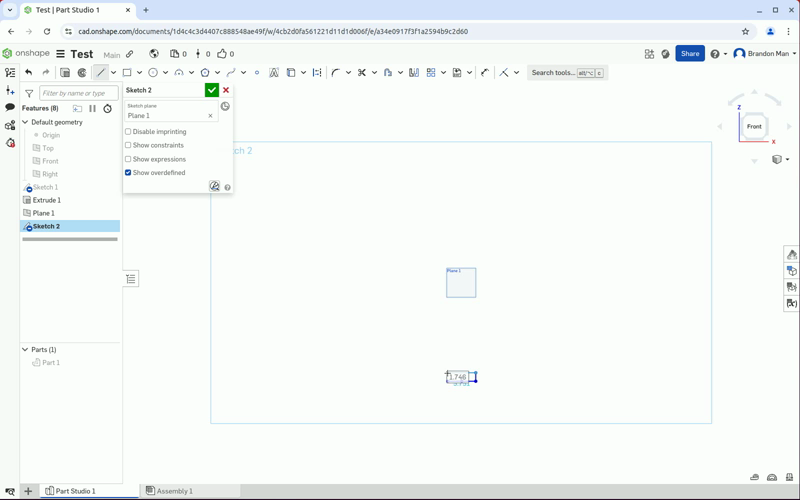
mouse_move(477, 372)
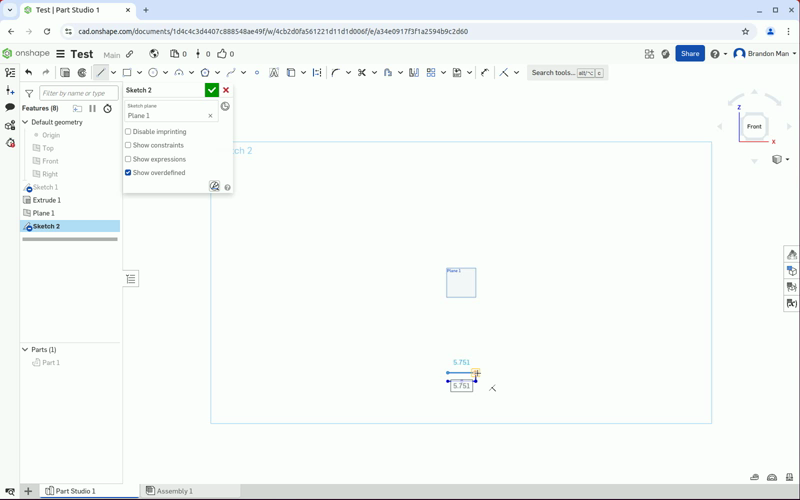
key_down(shift)
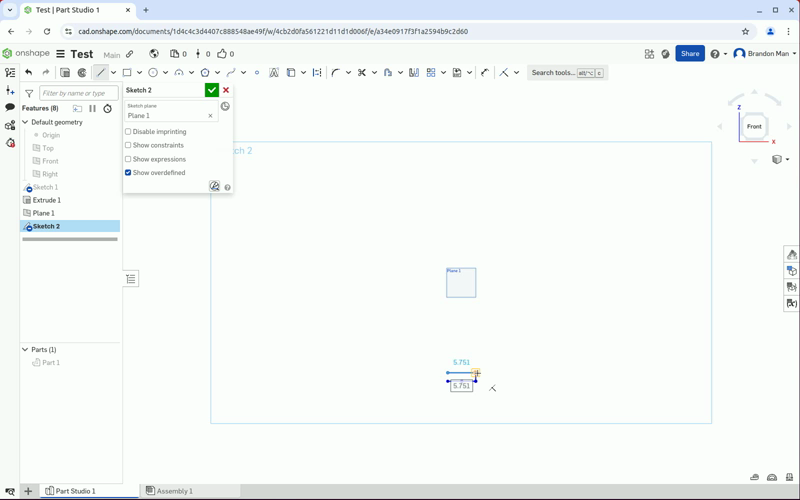
mouse_move(447, 381)
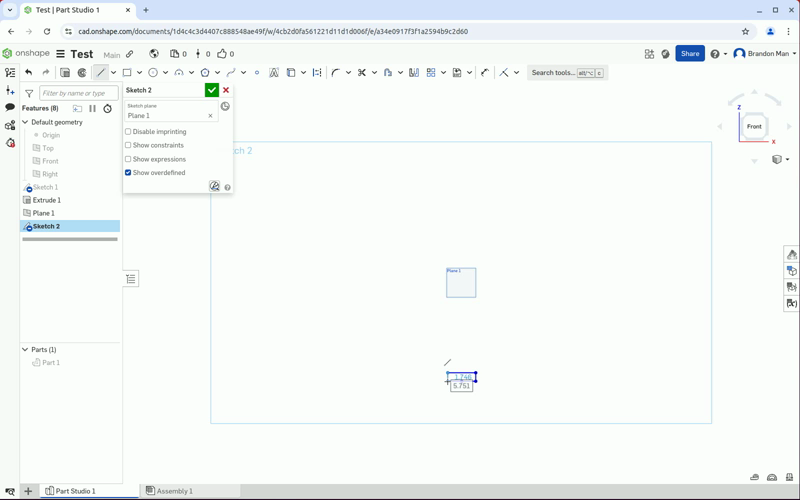
key_up(shift)
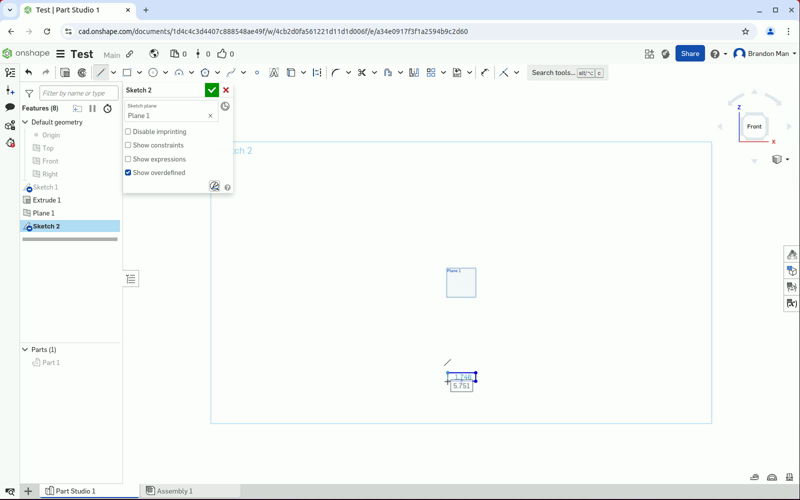
click(447, 381)
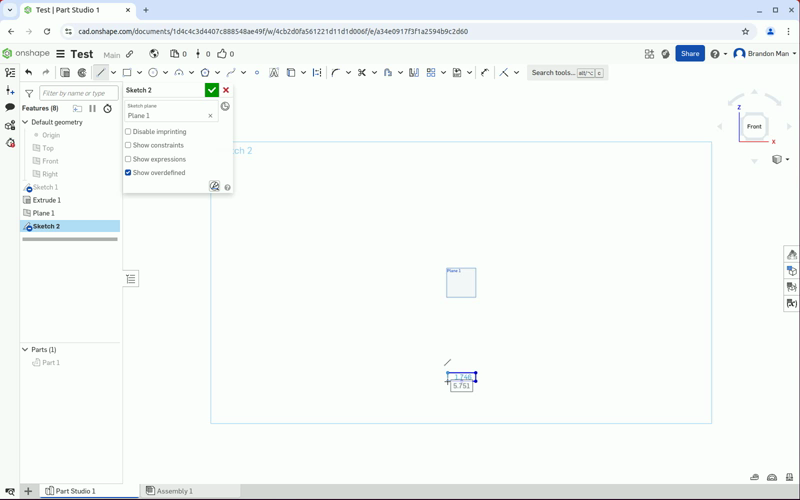
key(esc)
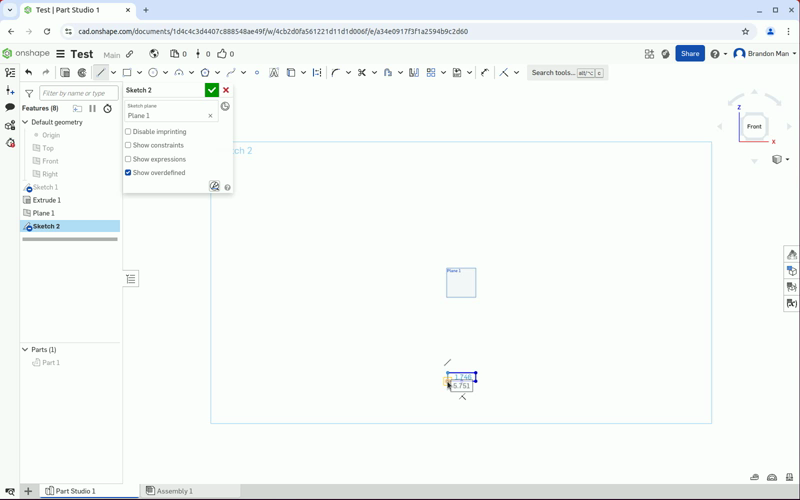
mouse_move(457, 375)
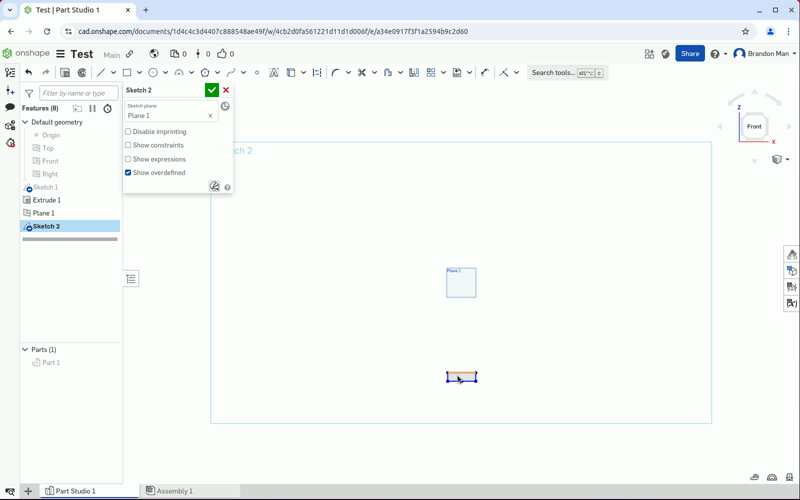
scroll(6)
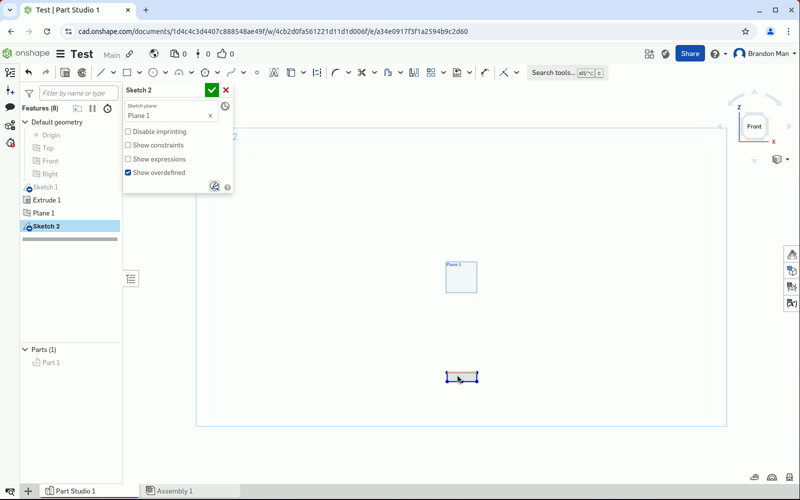
scroll(6)
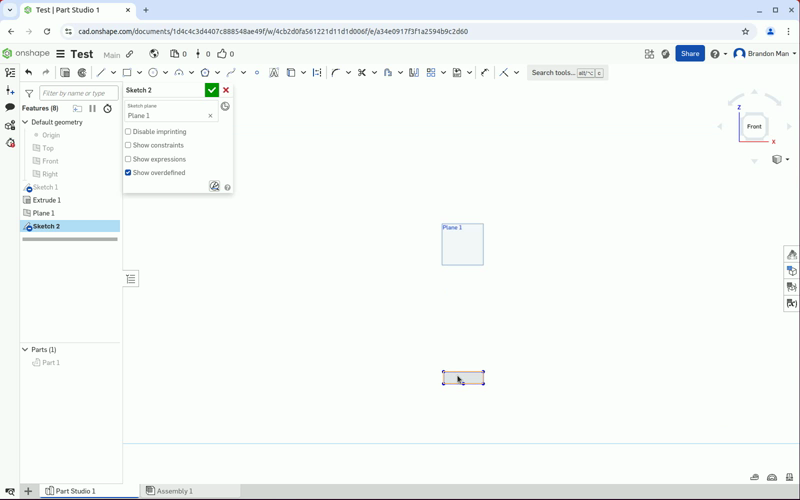
scroll(6)
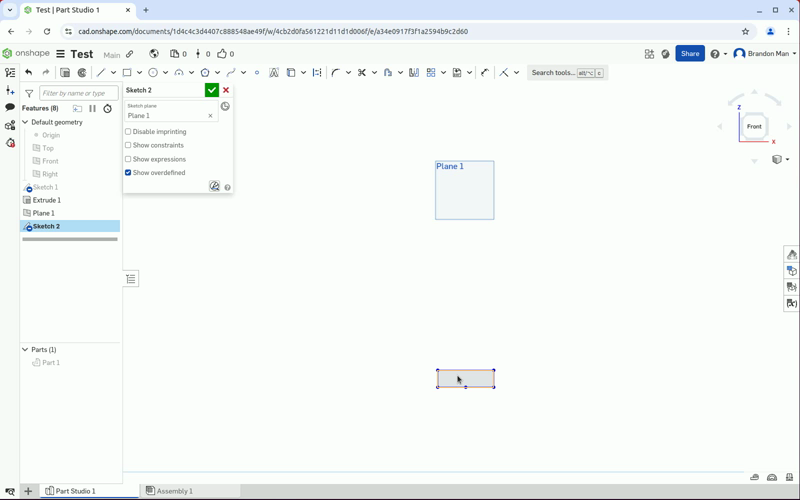
scroll(6)
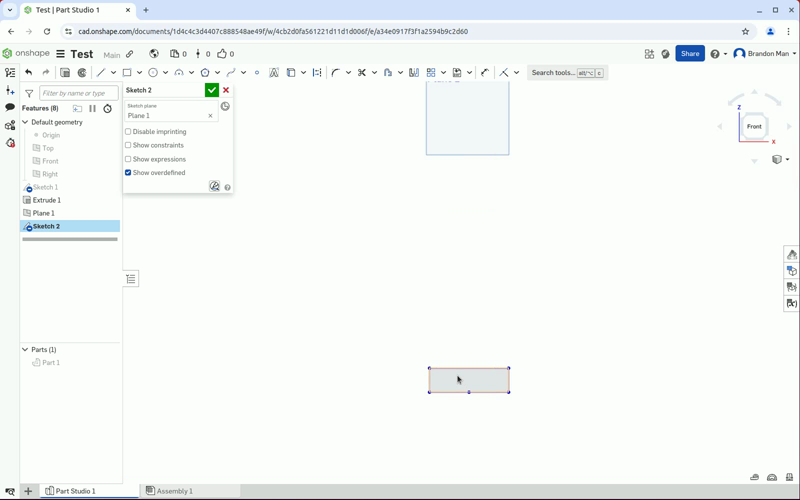
scroll(6)
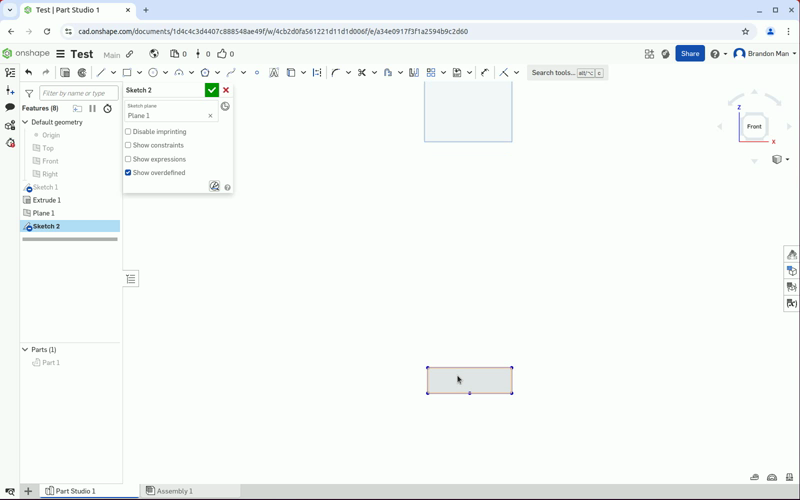
scroll(6)
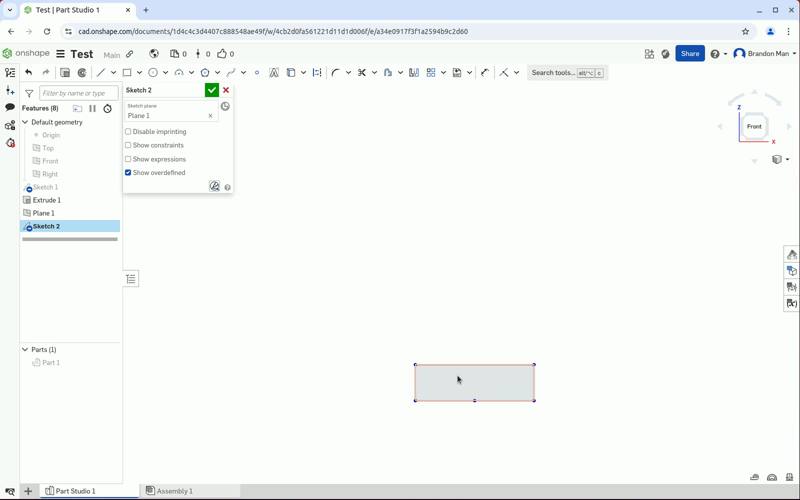
scroll(6)
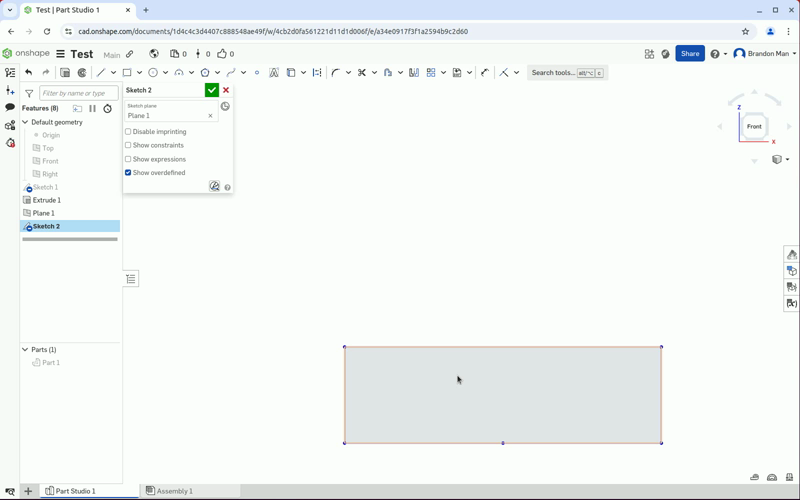
click(457, 375)
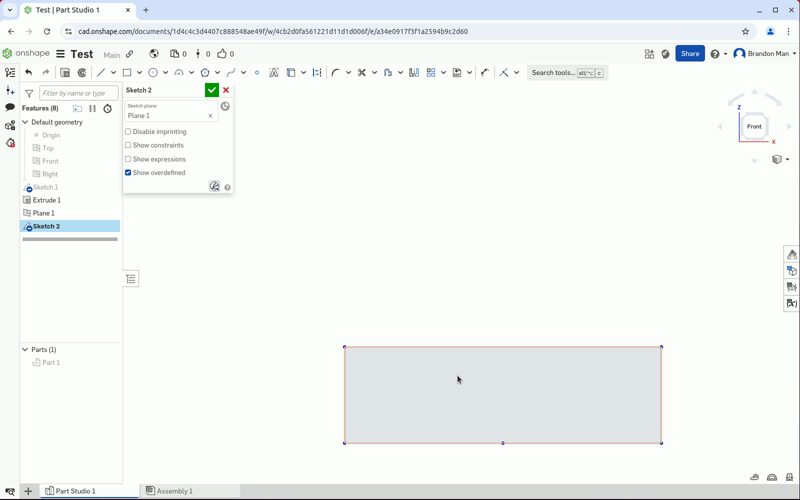
scroll(-6)
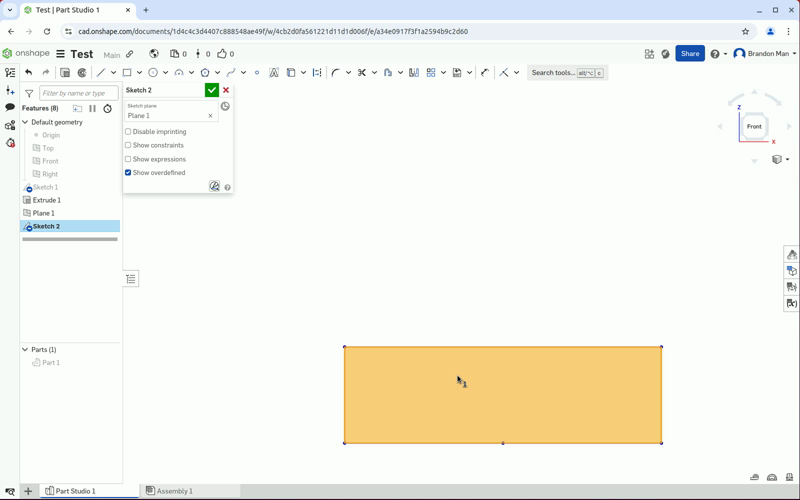
scroll(-6)
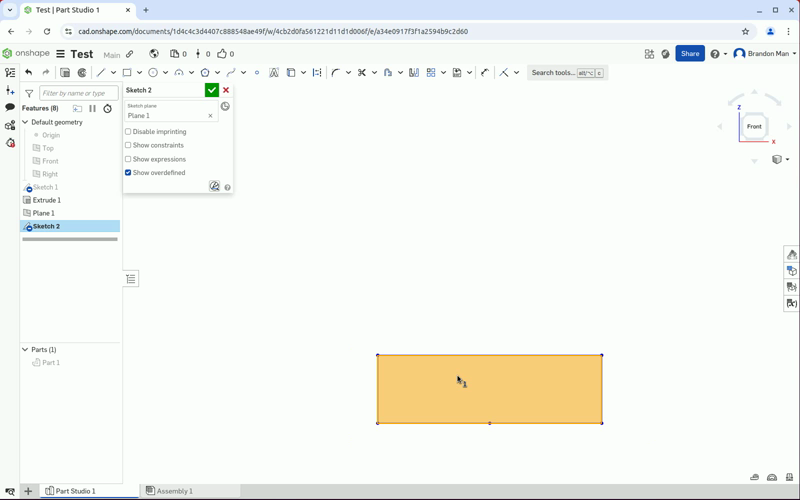
scroll(-6)
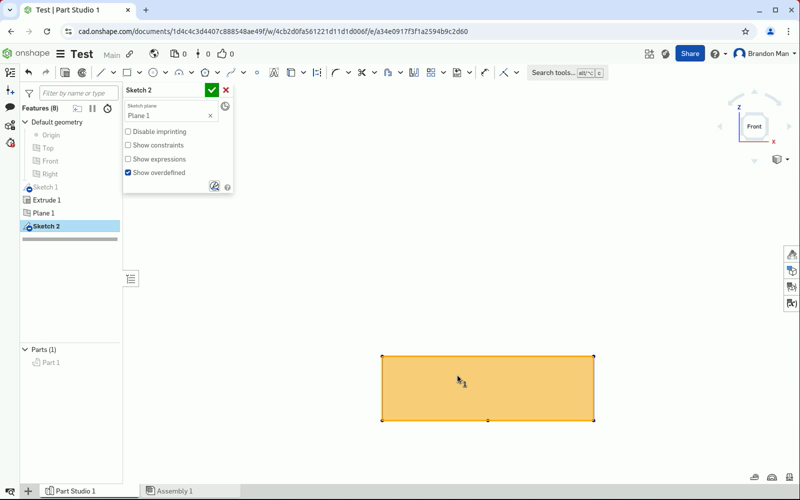
scroll(-6)
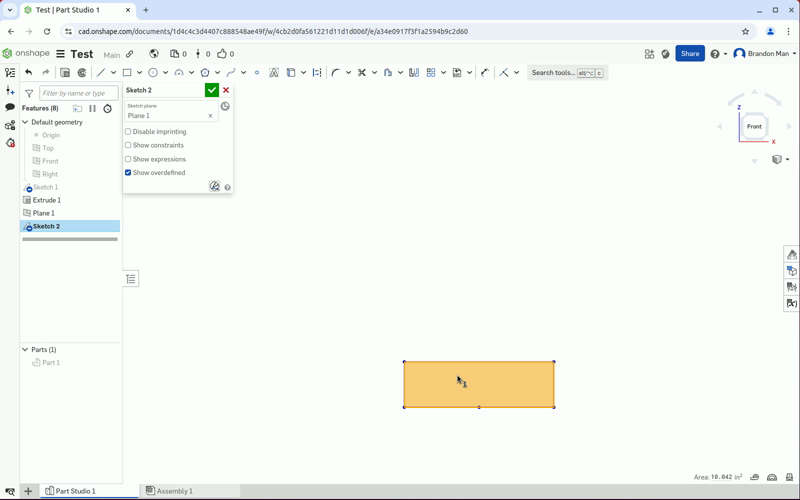
scroll(-6)
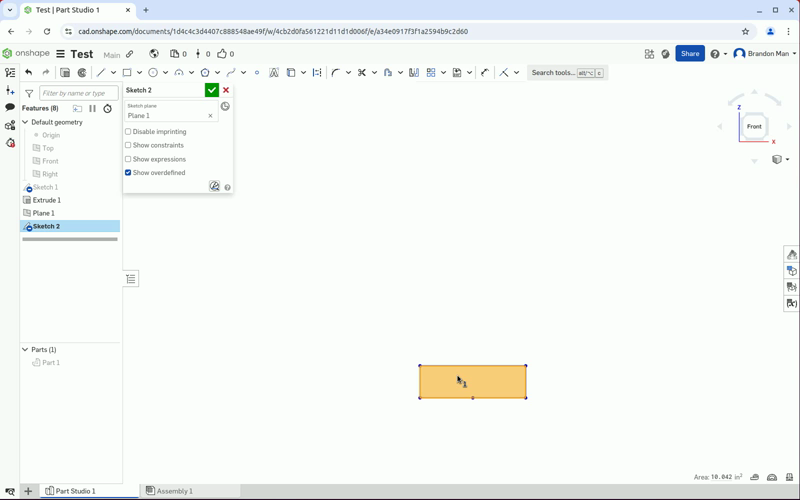
scroll(-6)
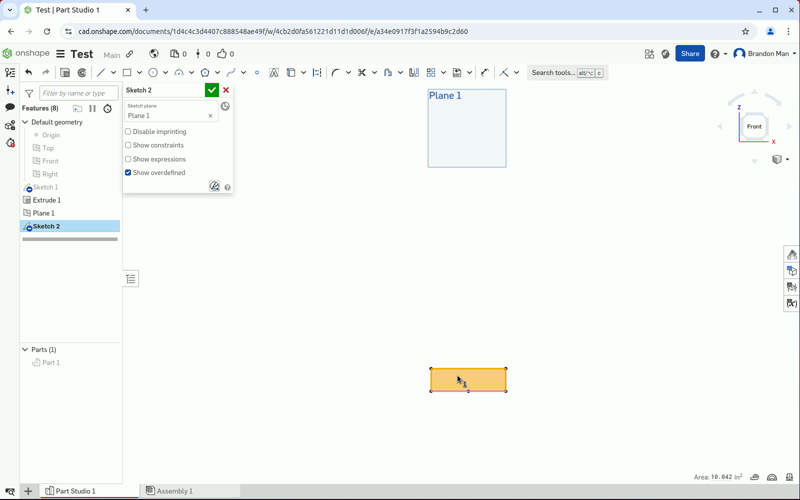
scroll(-6)
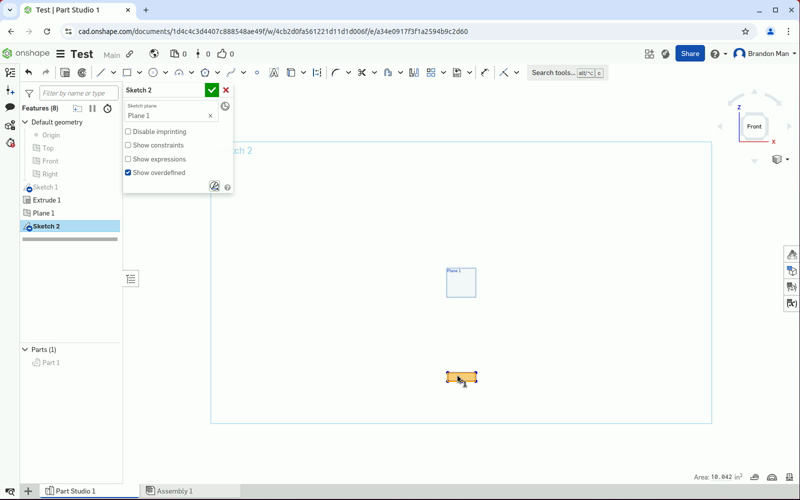
mouse_move(73, 352)
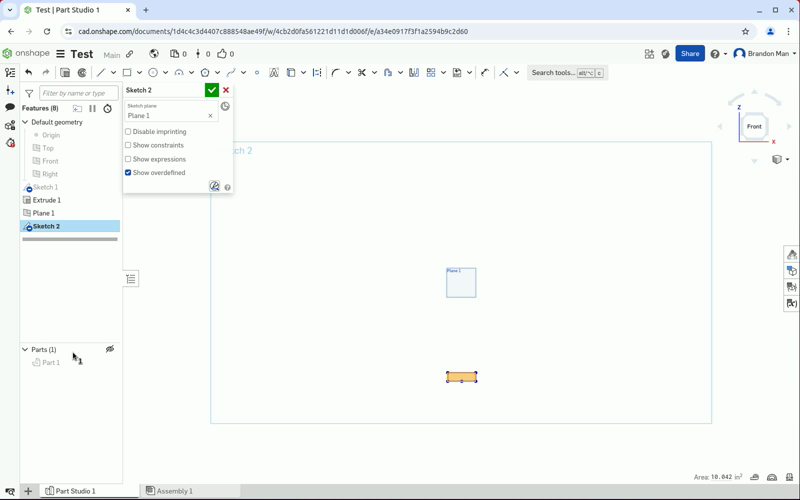
key(shift+y)
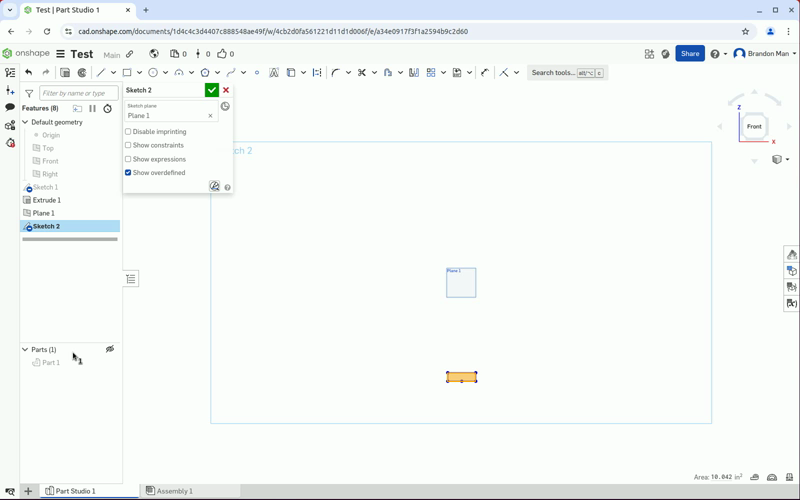
key(shift+e)
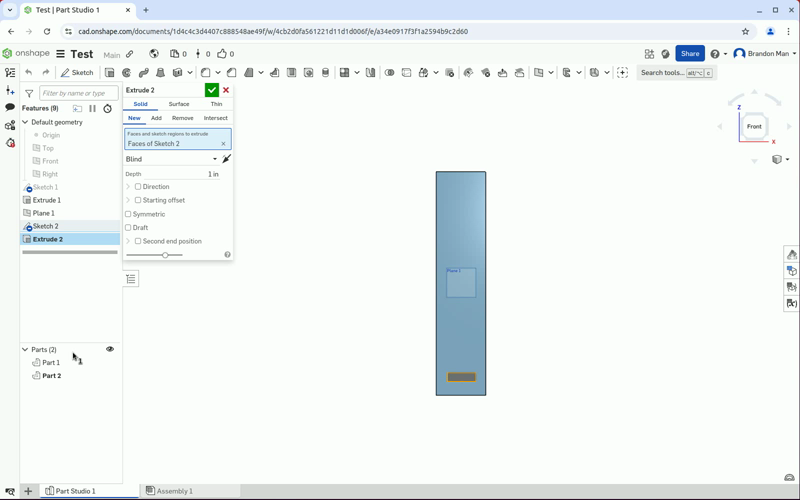
mouse_move(143, 106)
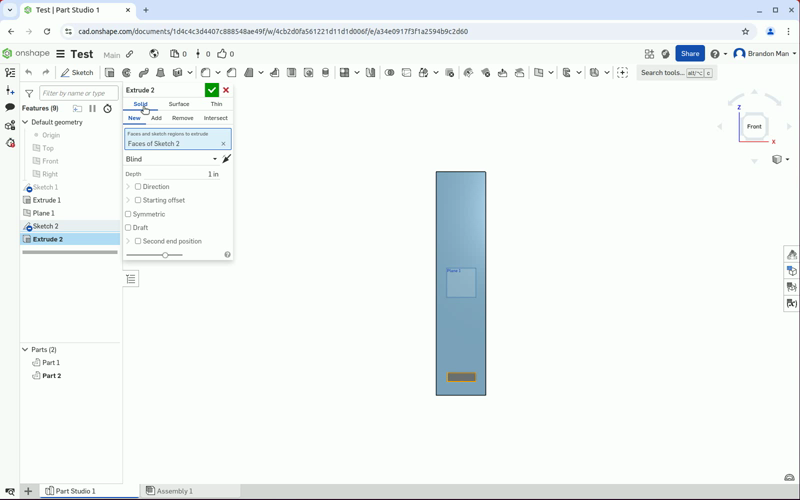
click(143, 106)
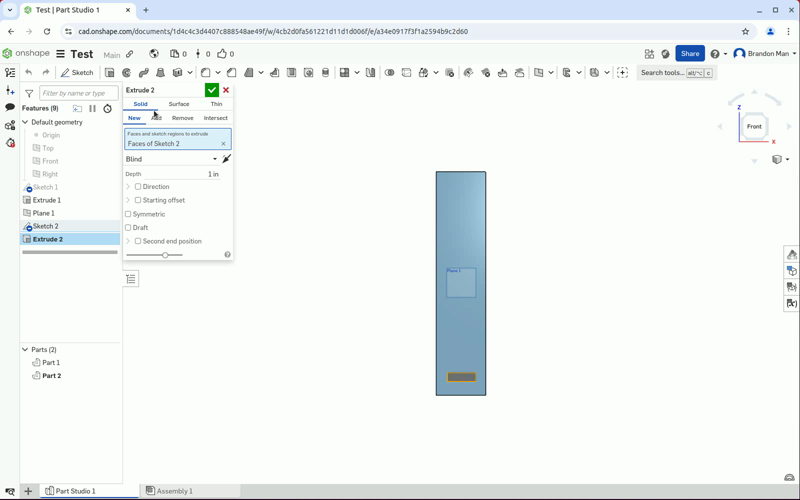
mouse_move(186, 120)
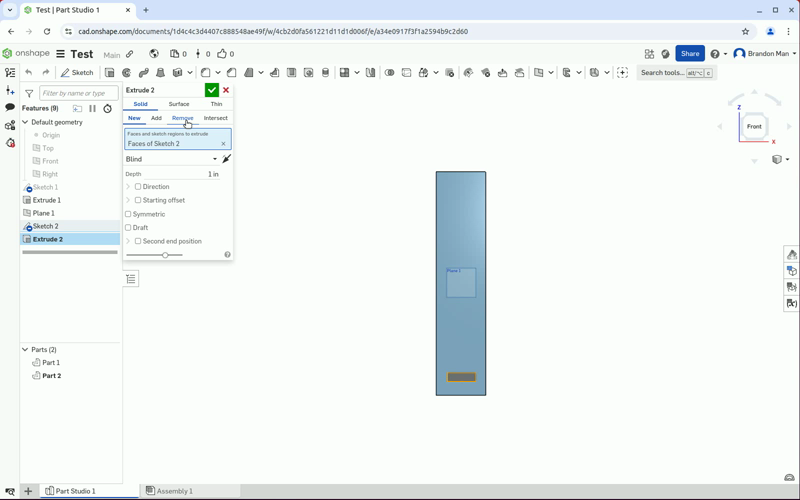
click(186, 120)
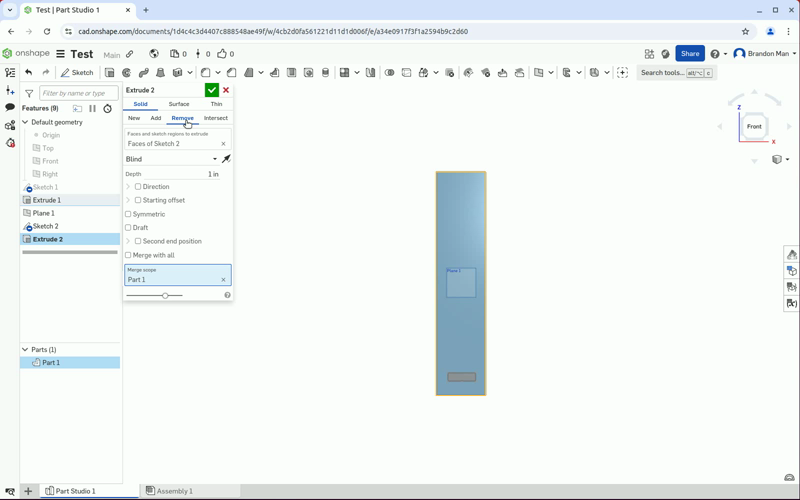
key(tab, 4)
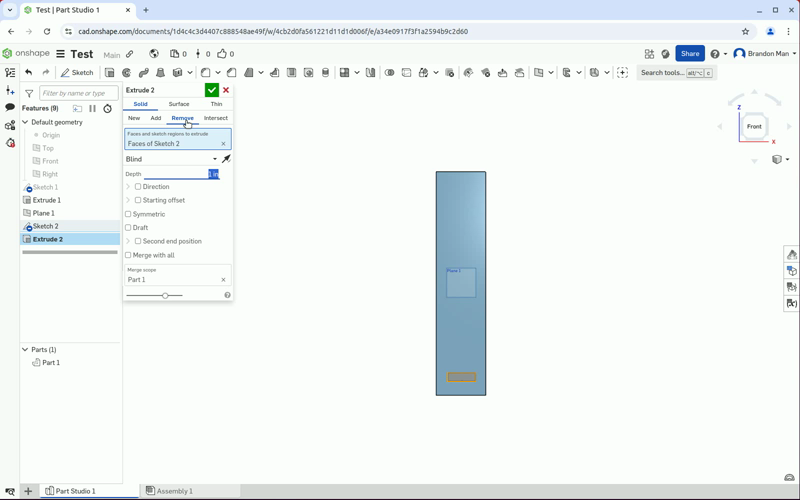
text(0.722)
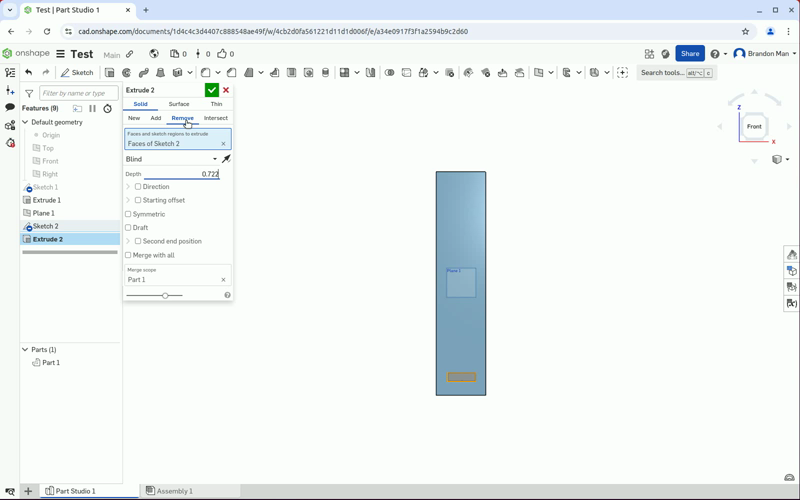
key(tab, 6)
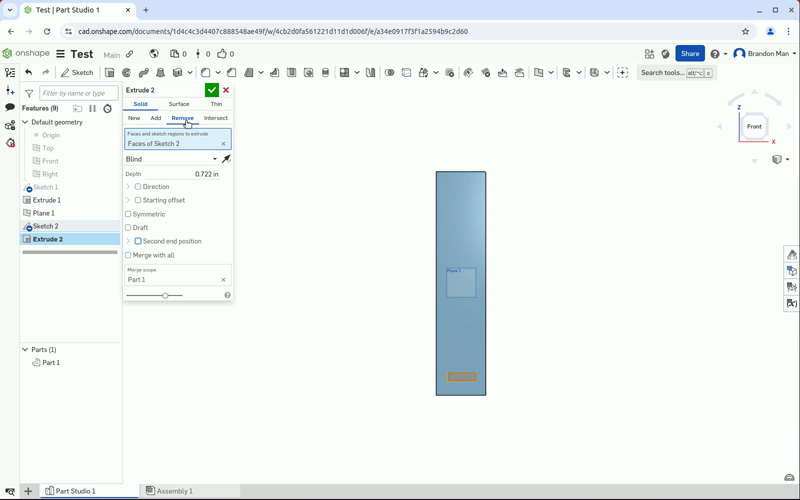
key(space)
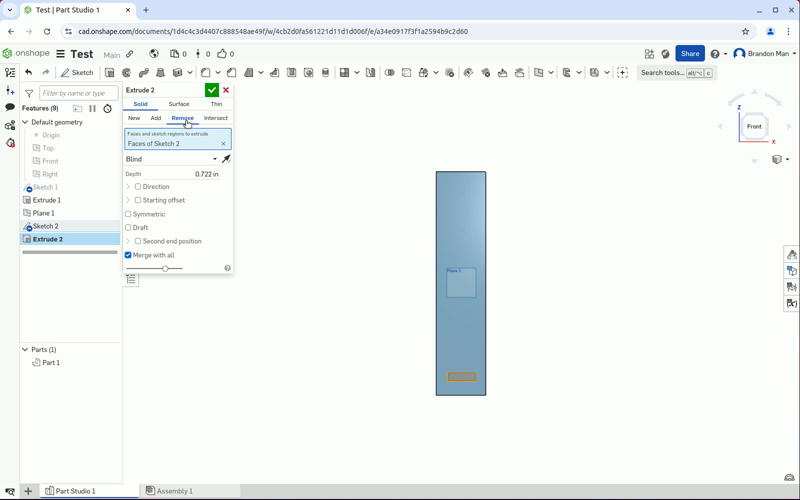
key(enter)
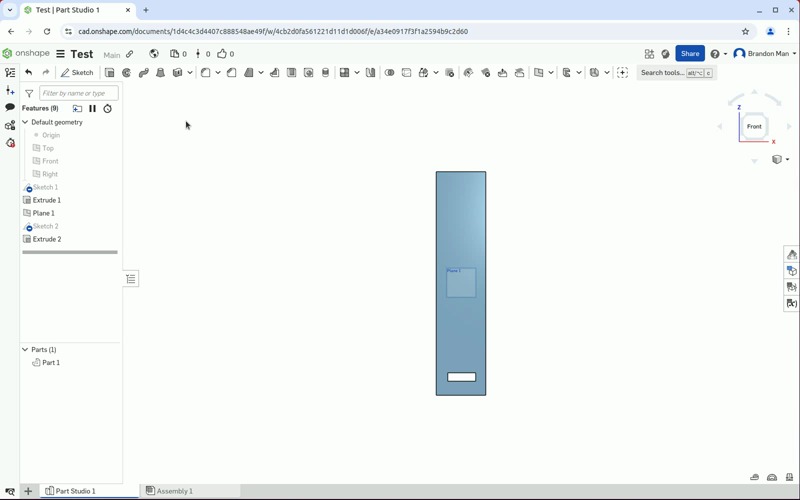
key(shift+h)
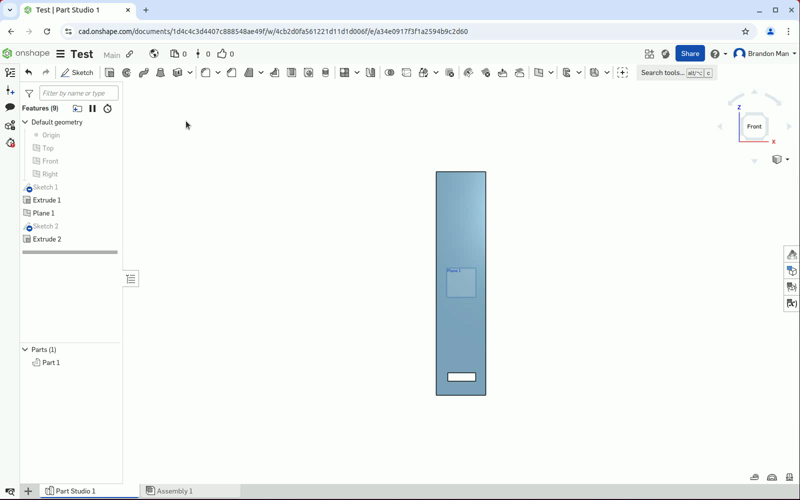
key(shift+h)
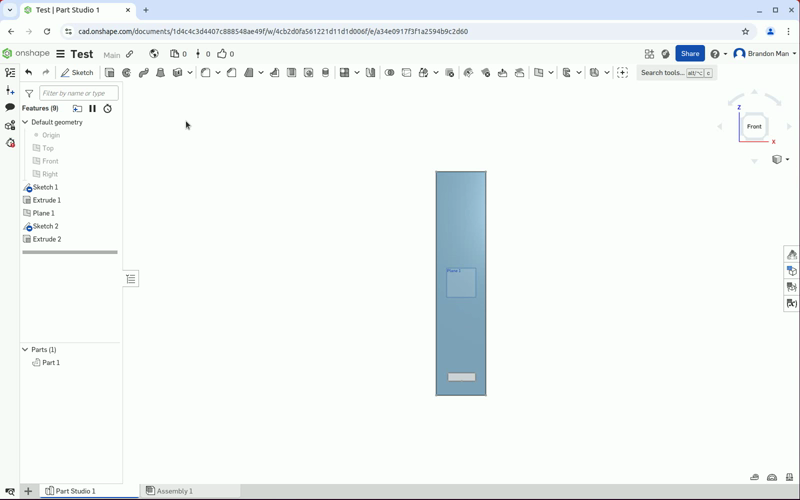
key(shift+7)
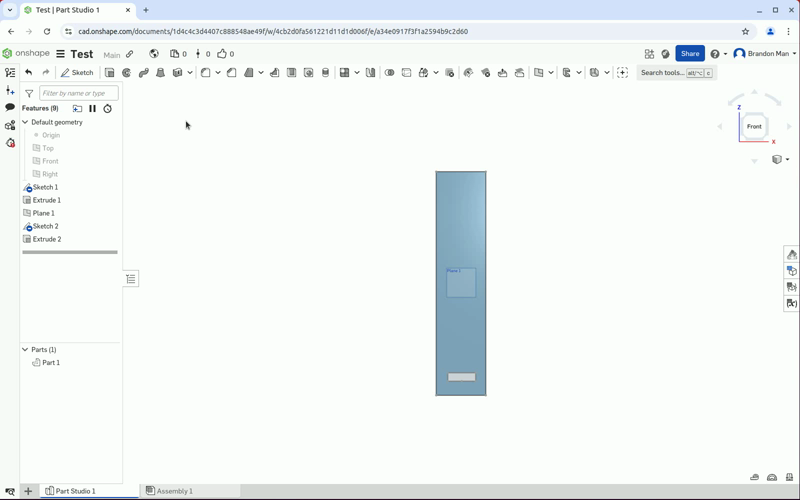
key(left, 2)
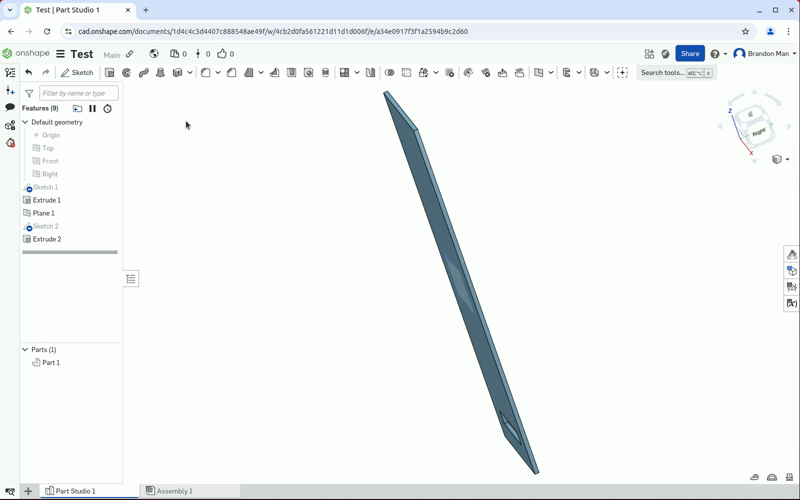
key(down, 2)
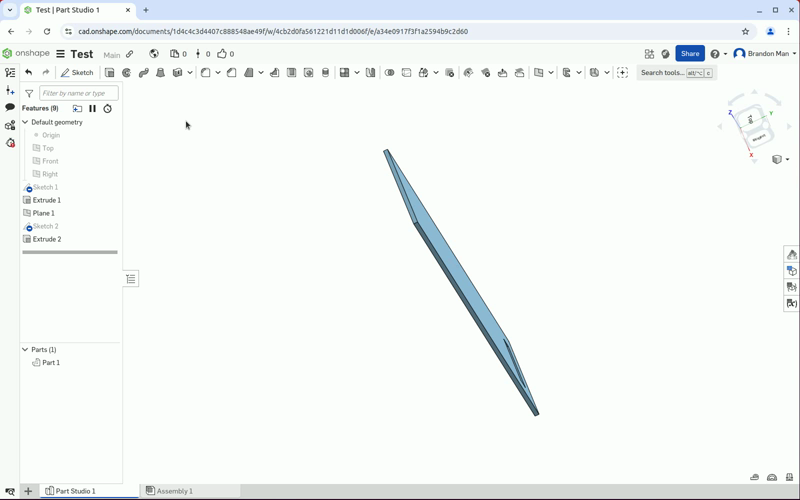
key(up, 2)
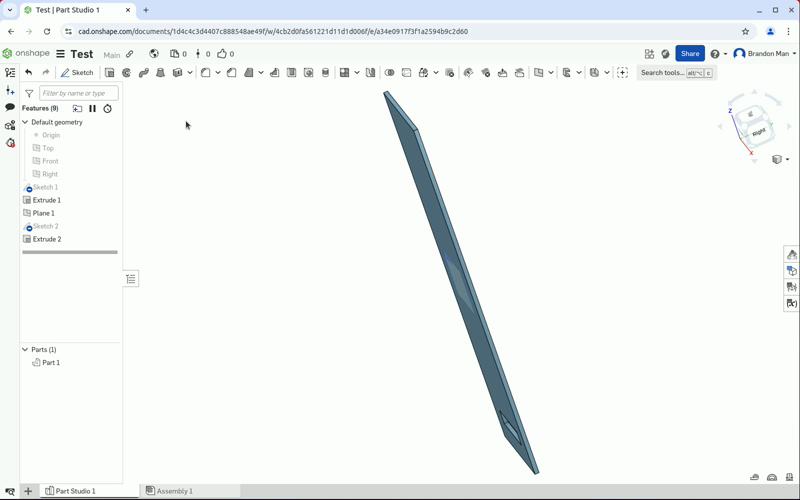
key(right, 2)
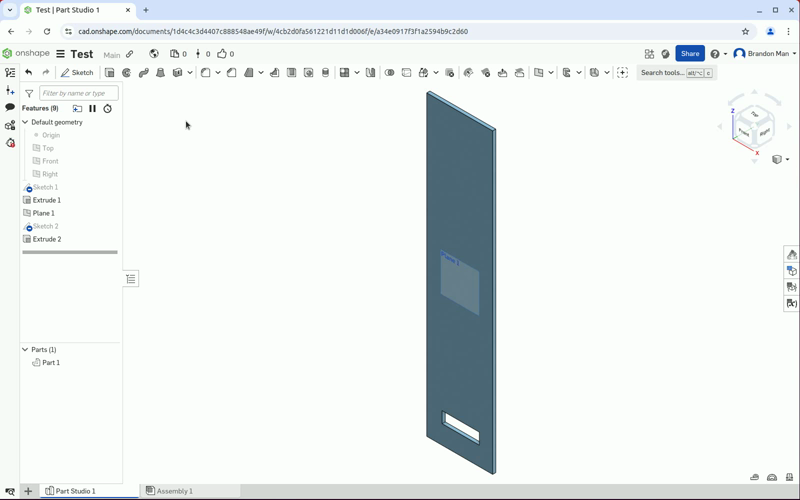
mouse_move(73, 189)
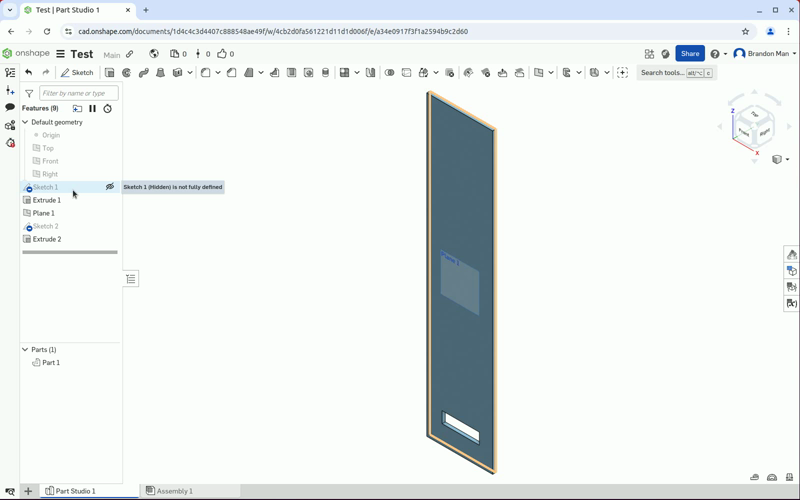
click(73, 189)